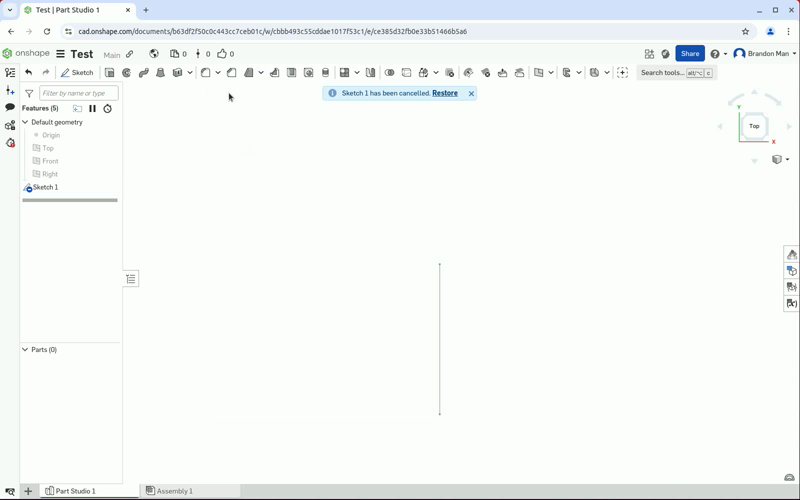
key(shift+h)
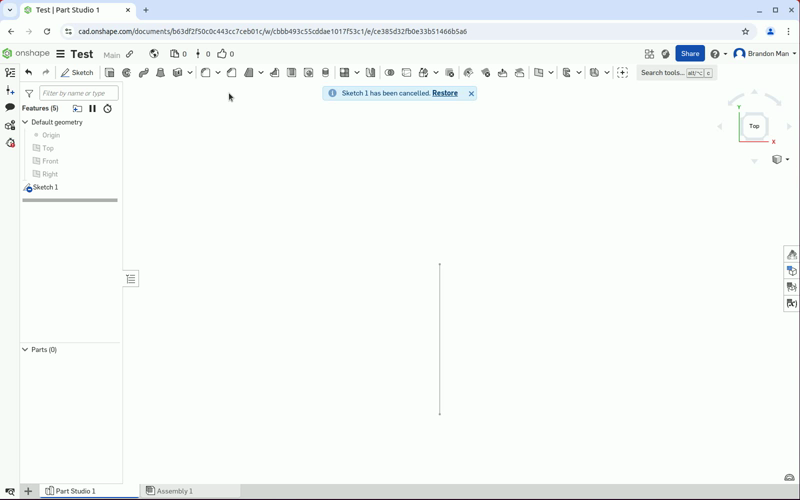
key(shift+s)
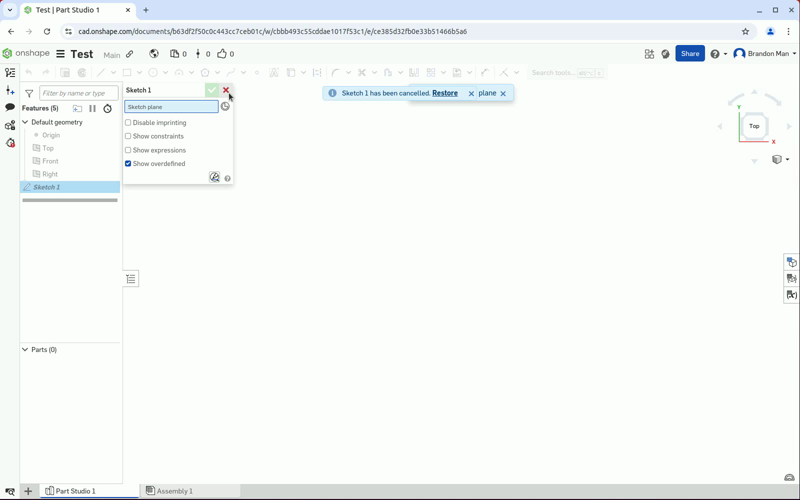
mouse_move(73, 150)
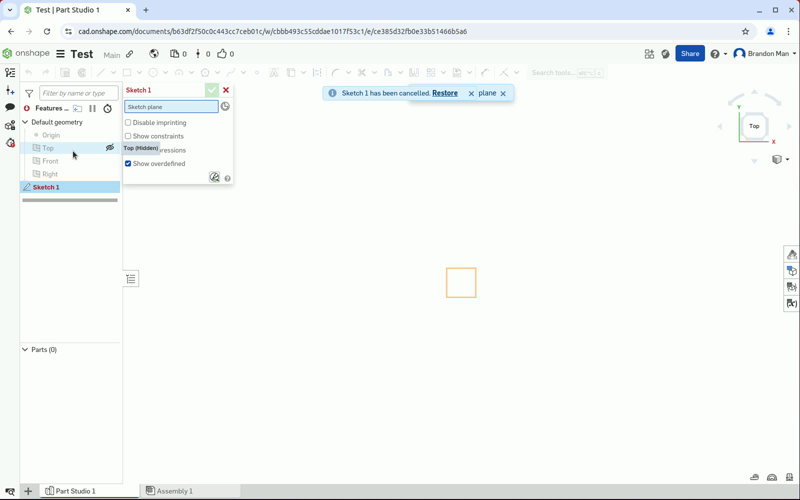
click(73, 150)
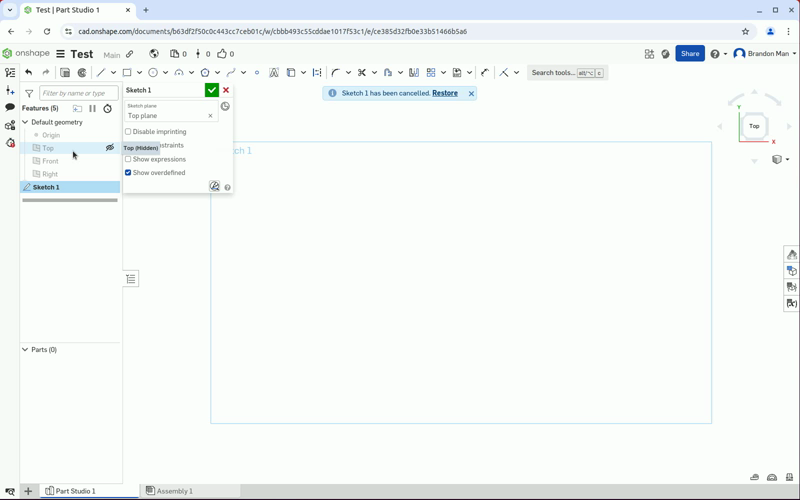
mouse_move(73, 352)
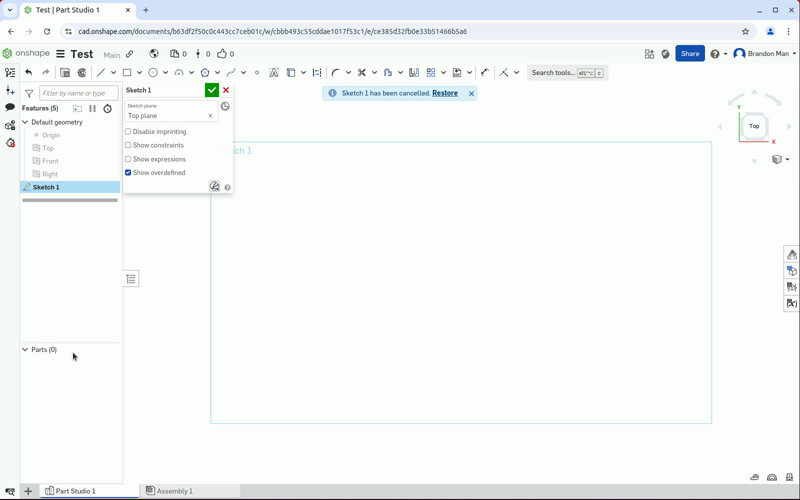
key(y)
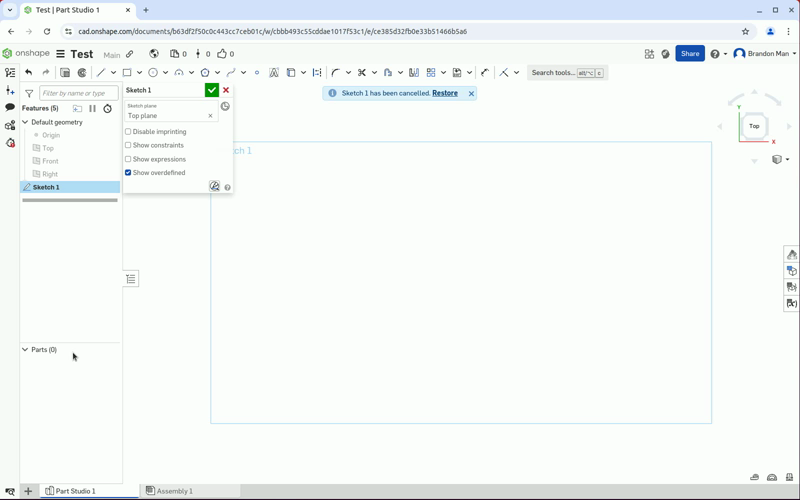
key(a)
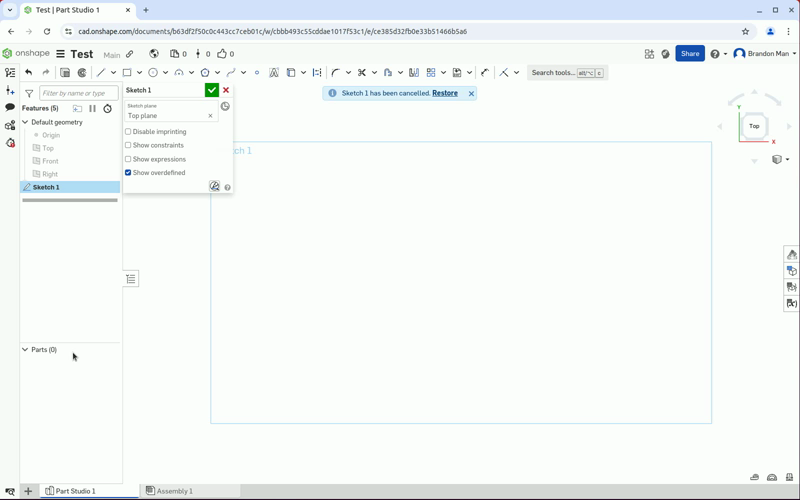
key_down(shift)
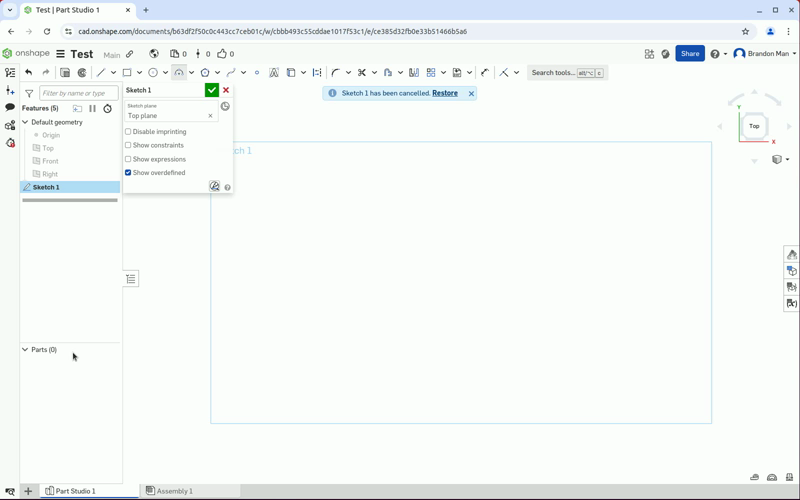
mouse_move(501, 195)
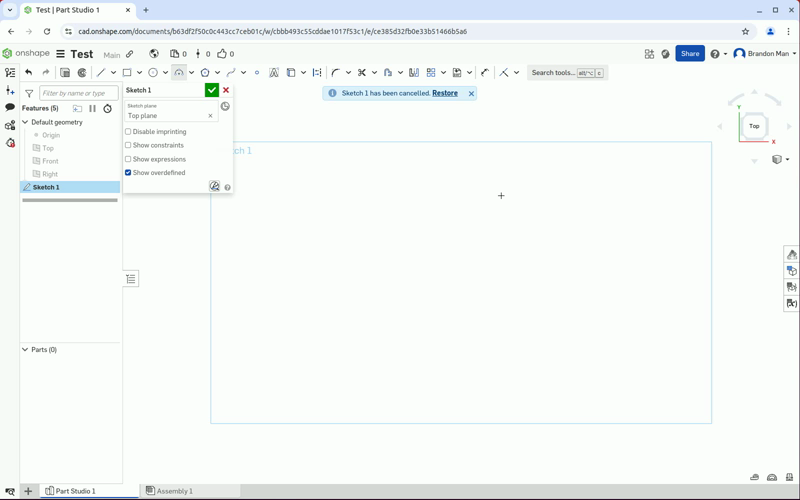
click(501, 195)
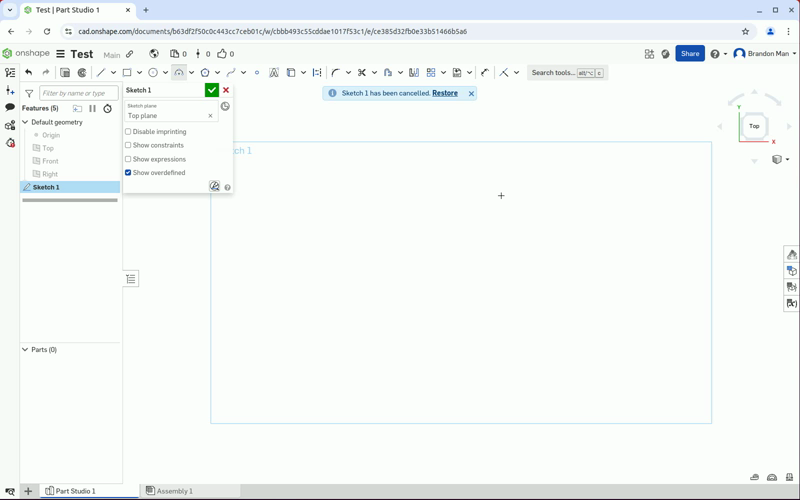
key_up(shift)
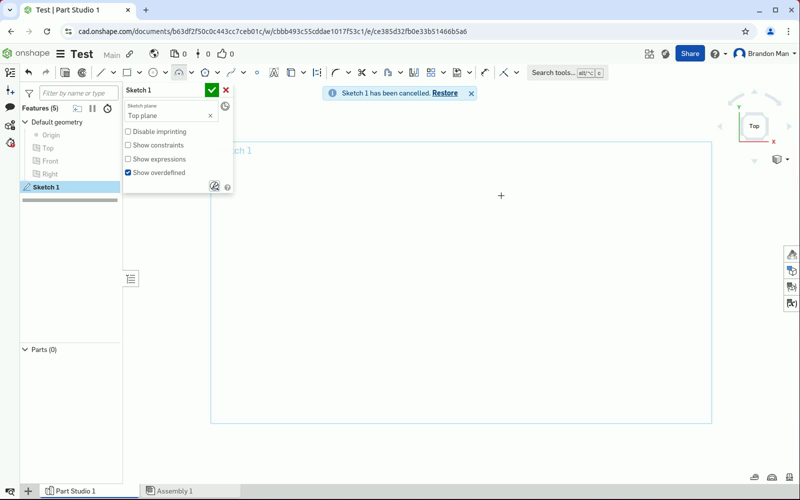
key_down(shift)
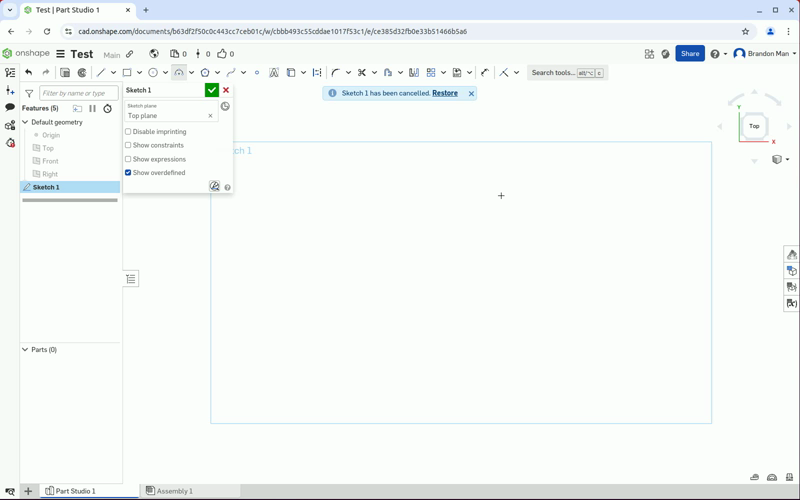
mouse_move(503, 196)
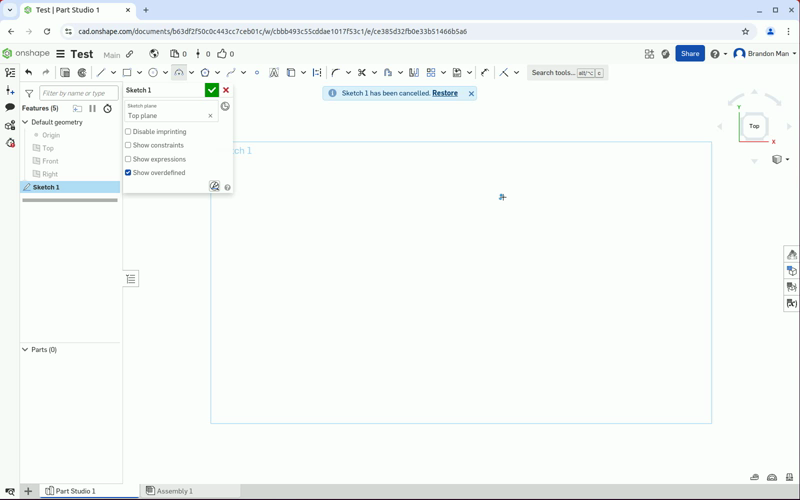
scroll(6)
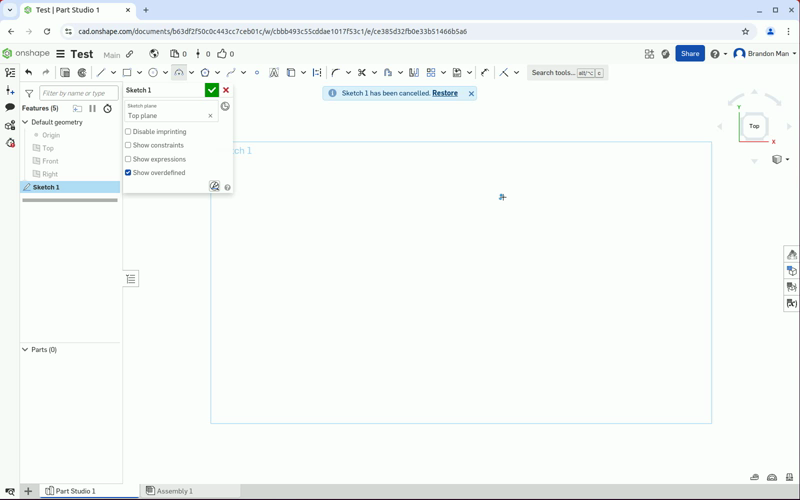
scroll(6)
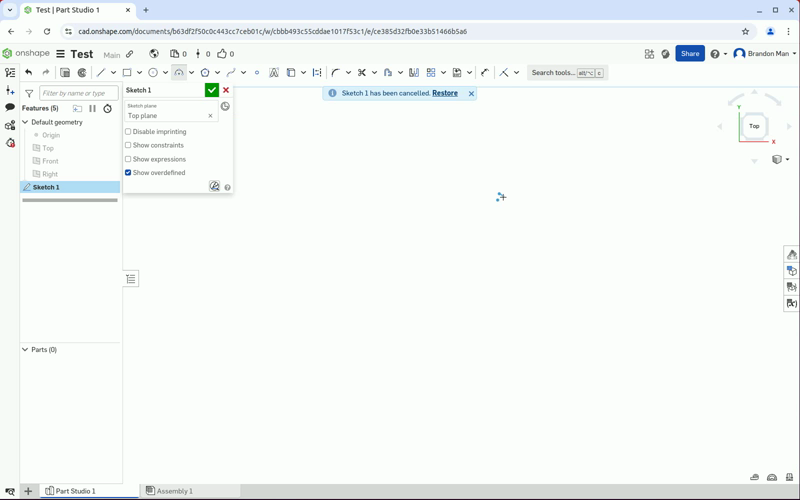
scroll(6)
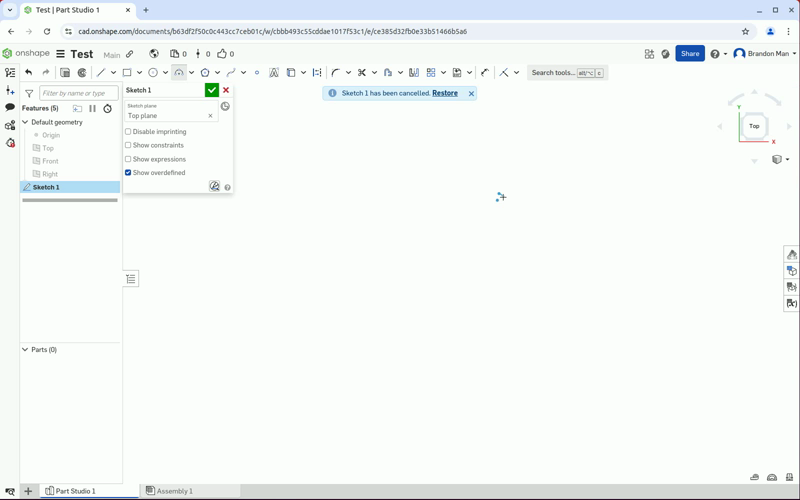
scroll(6)
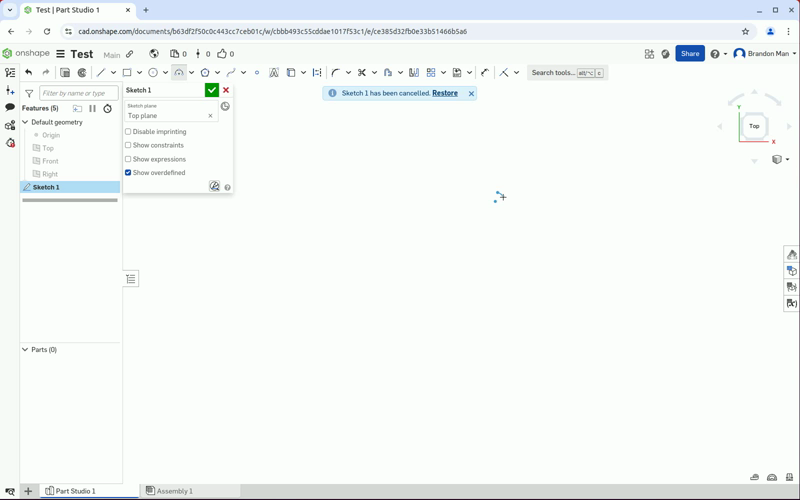
scroll(6)
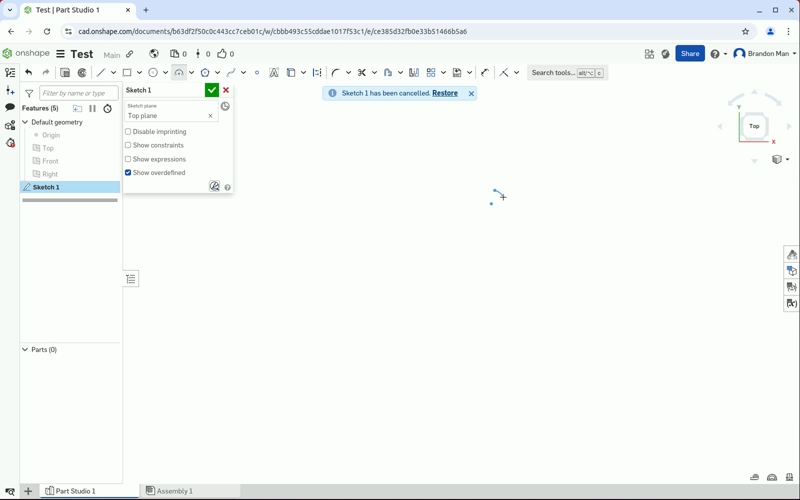
scroll(6)
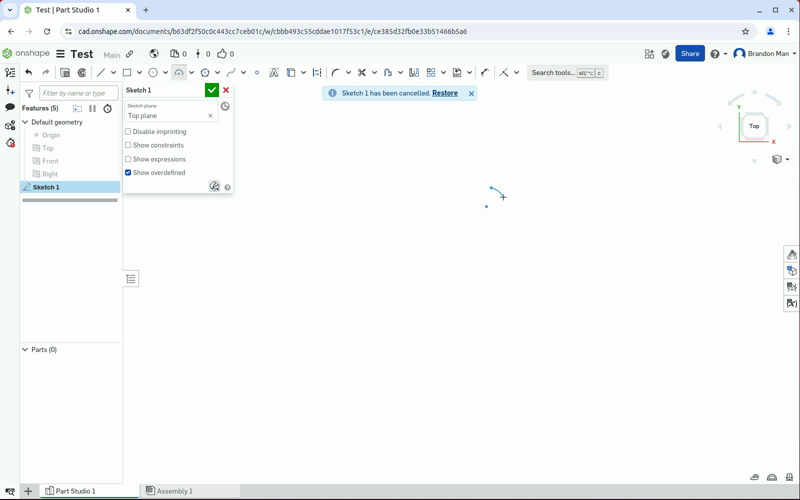
scroll(6)
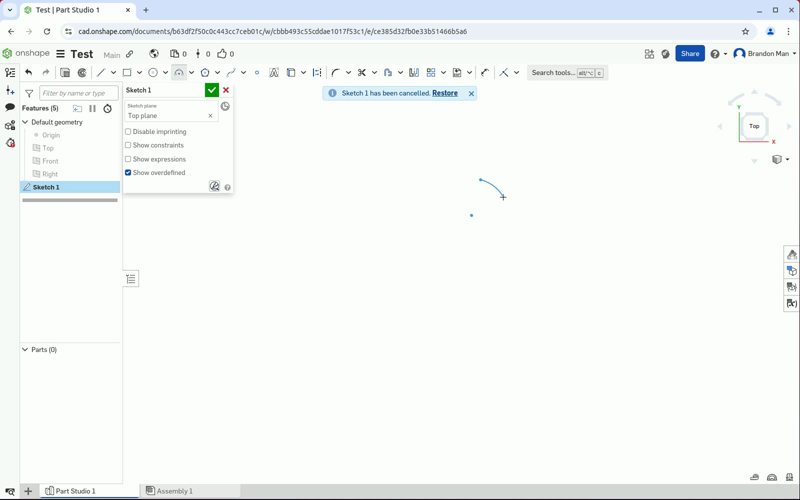
click(503, 196)
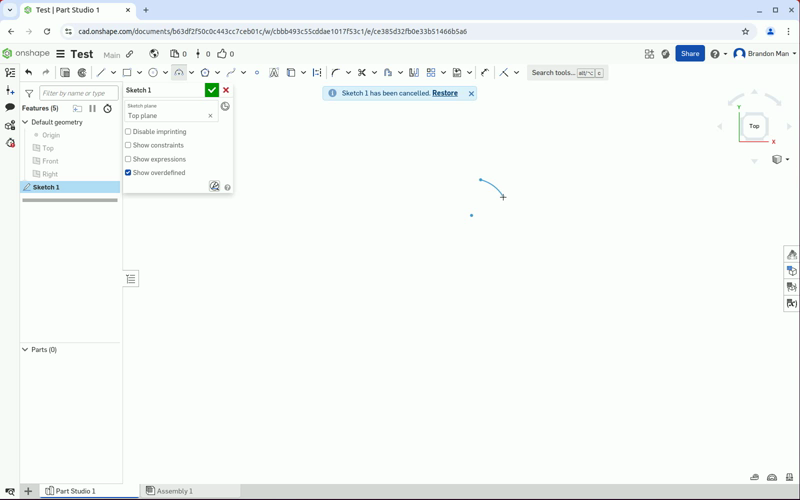
scroll(-6)
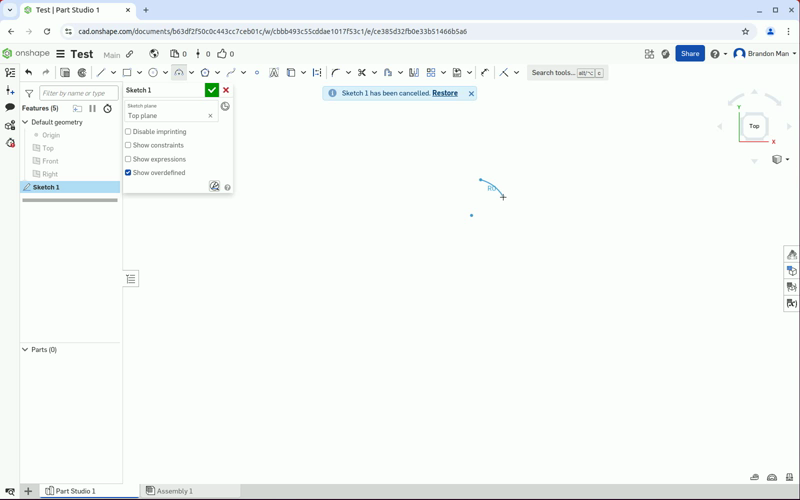
scroll(-6)
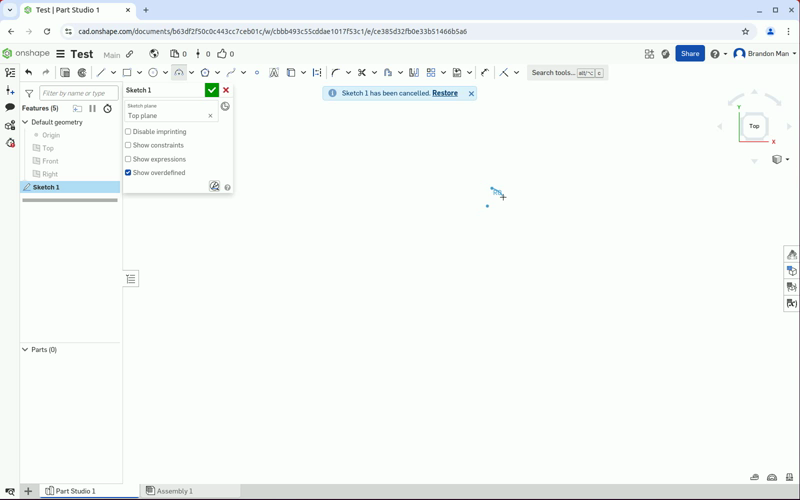
scroll(-6)
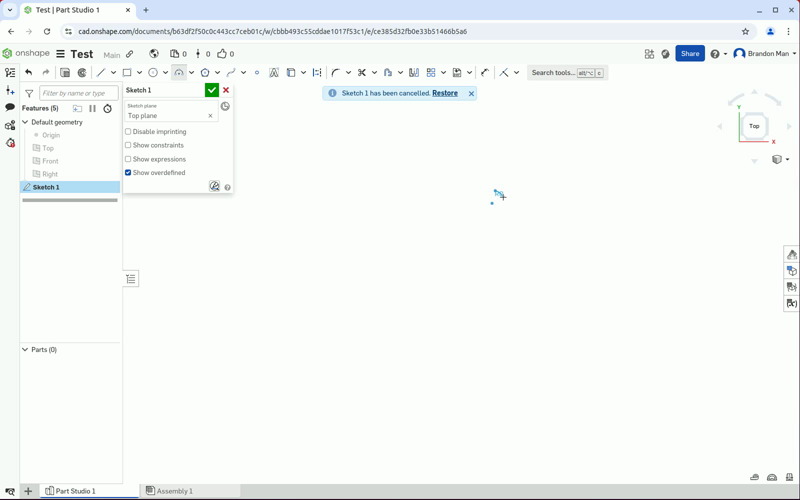
scroll(-6)
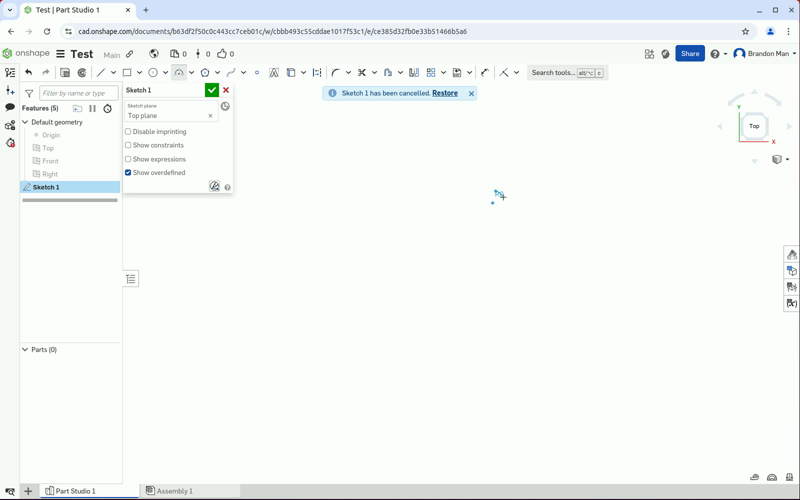
scroll(-6)
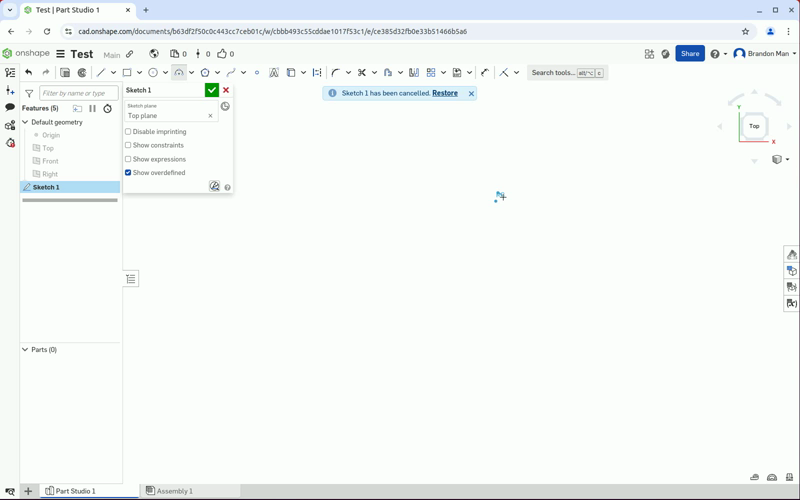
scroll(-6)
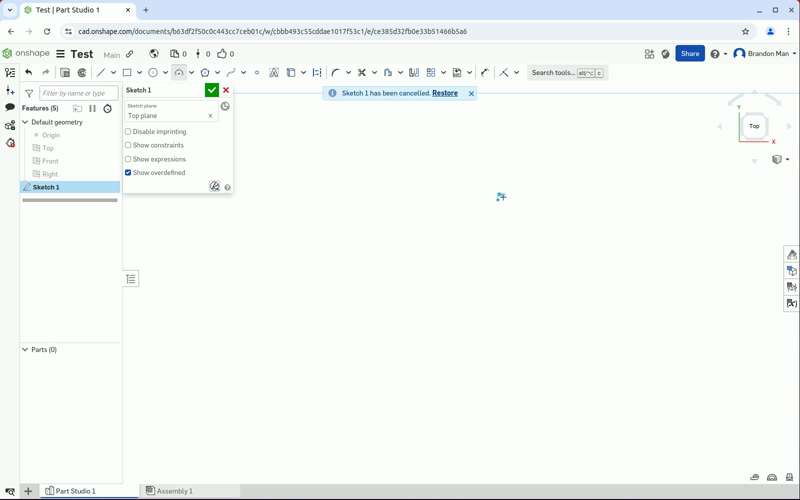
scroll(-6)
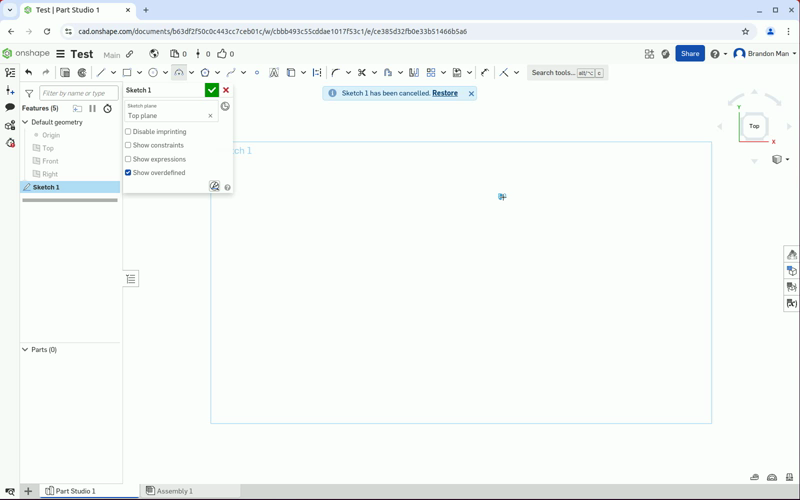
mouse_move(332, 366)
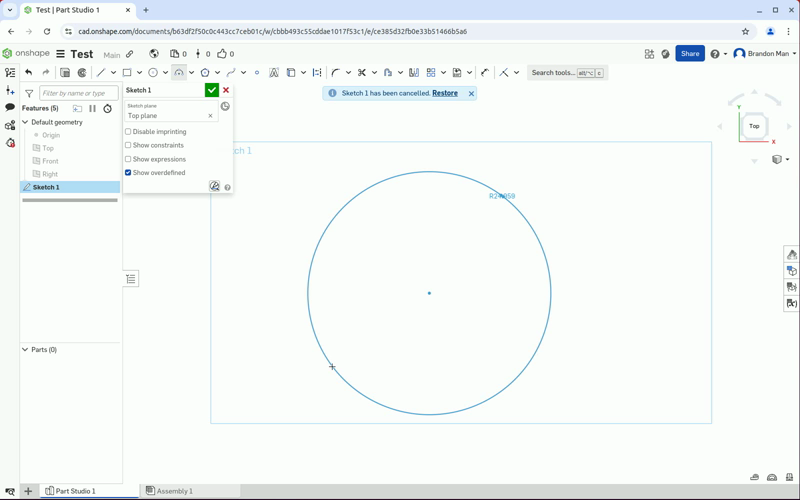
scroll(6)
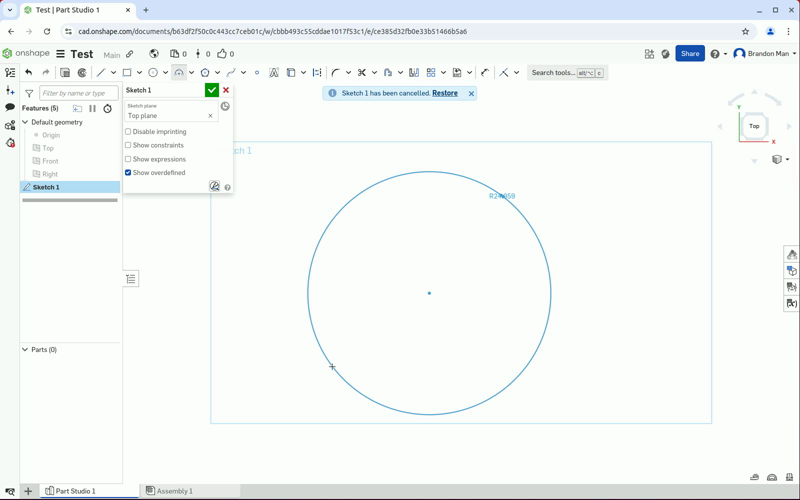
scroll(6)
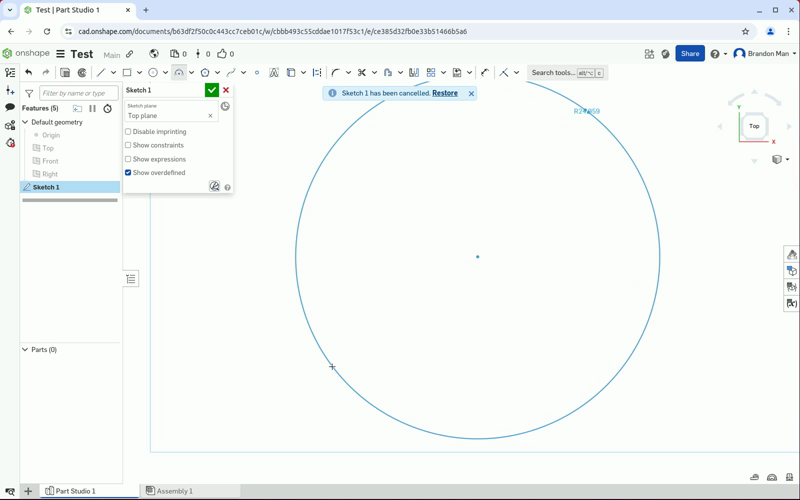
scroll(6)
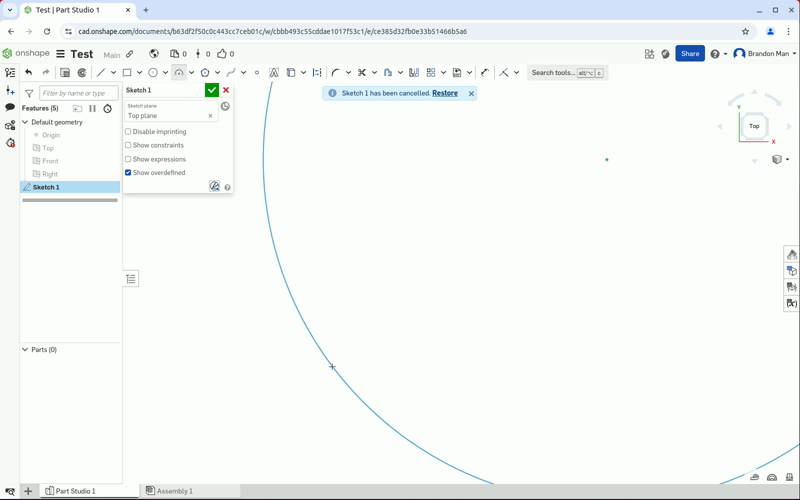
scroll(6)
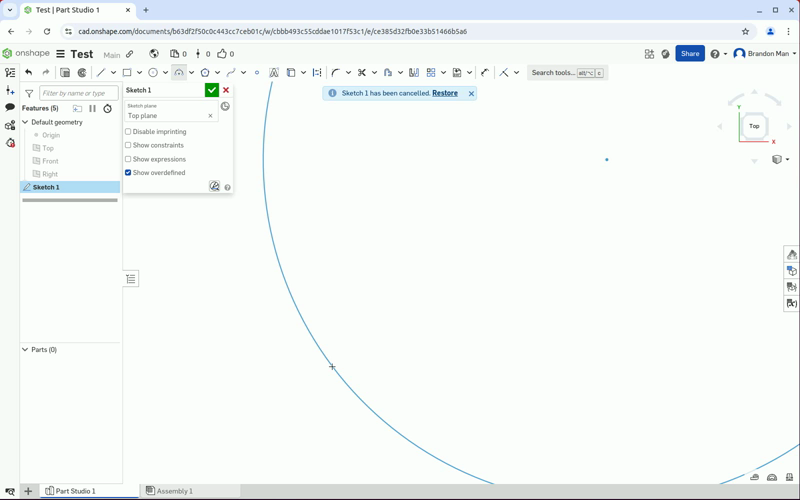
scroll(6)
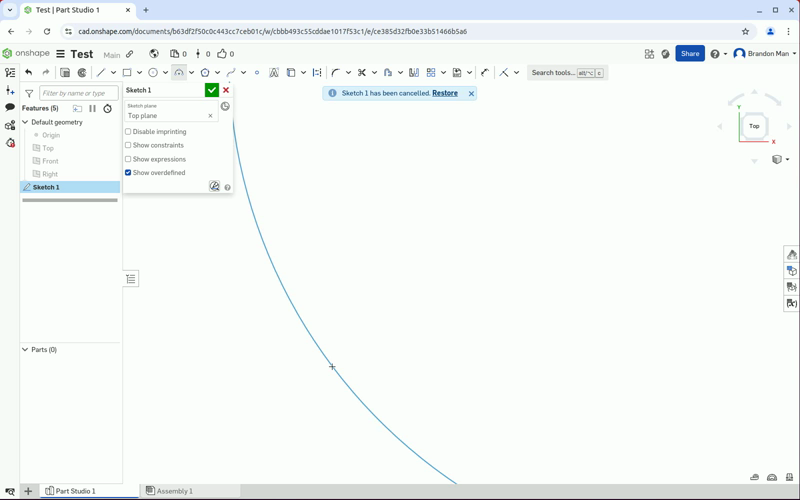
scroll(6)
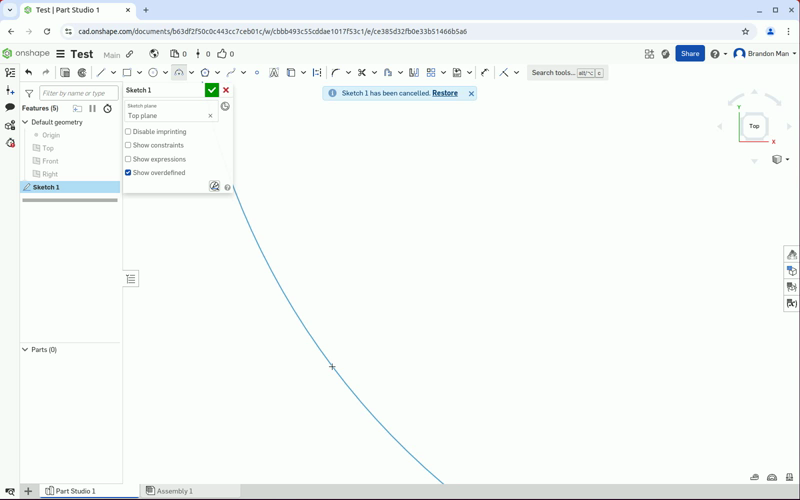
scroll(6)
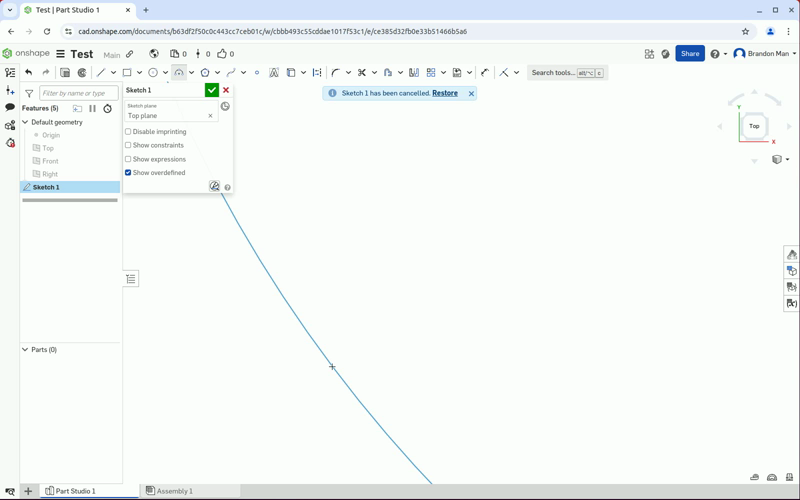
click(332, 366)
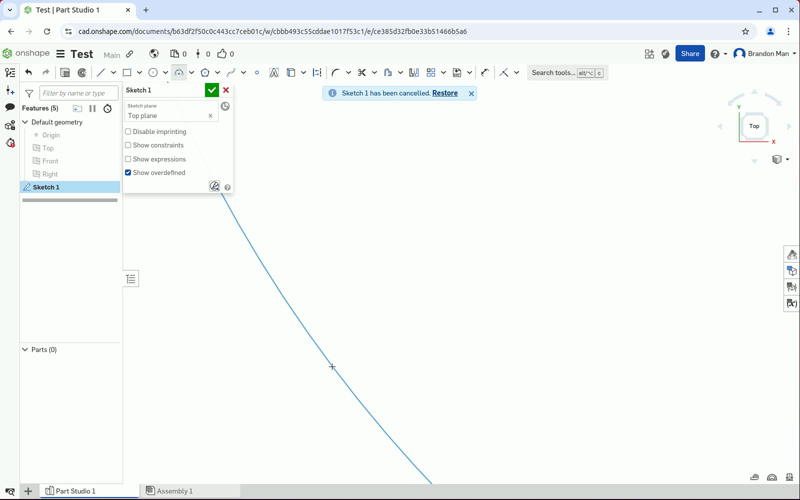
scroll(-6)
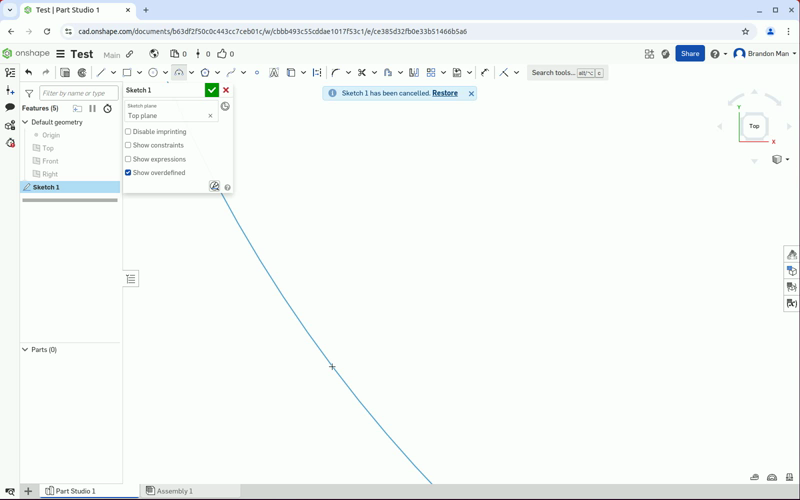
scroll(-6)
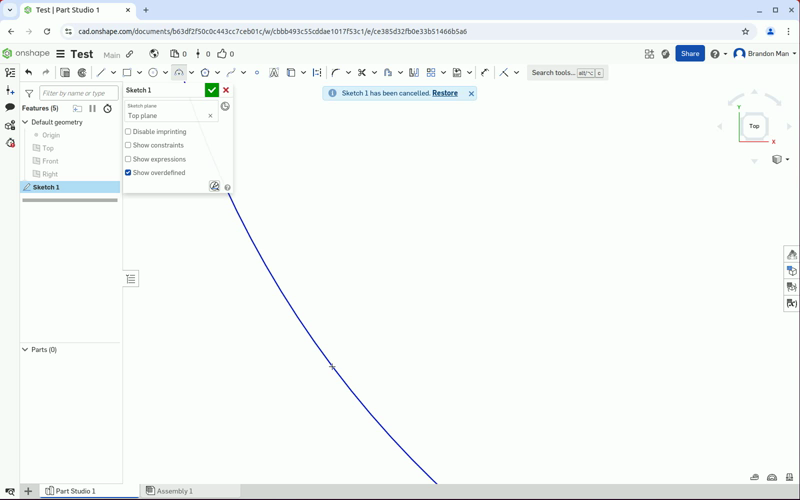
scroll(-6)
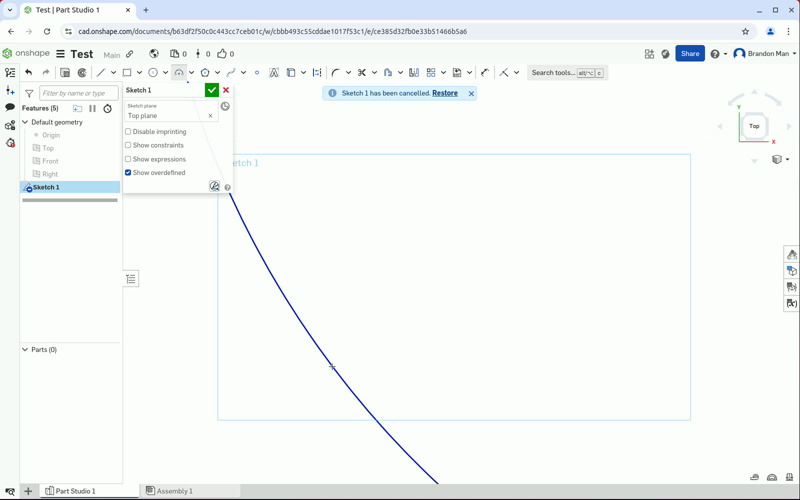
scroll(-6)
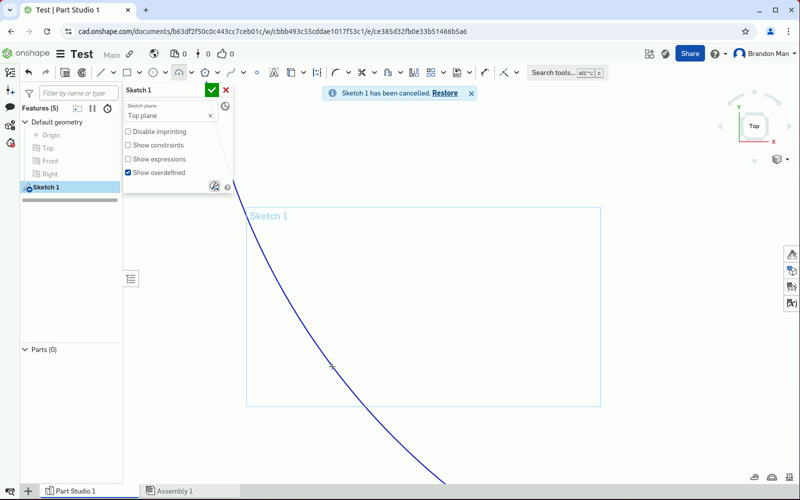
scroll(-6)
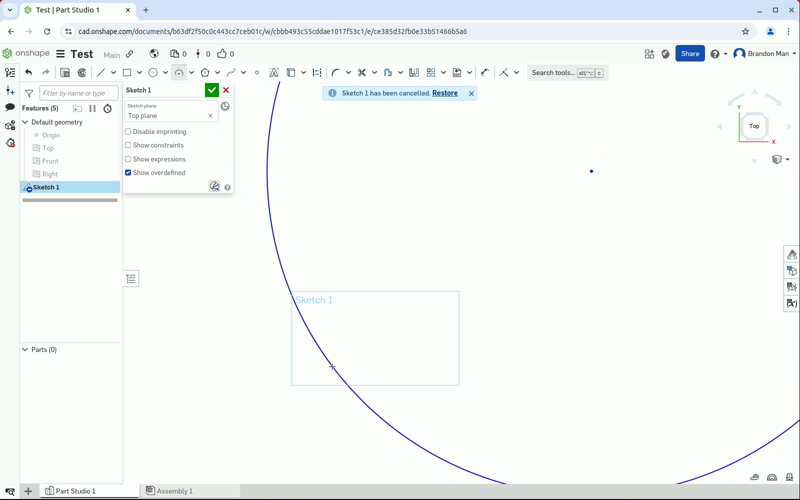
scroll(-6)
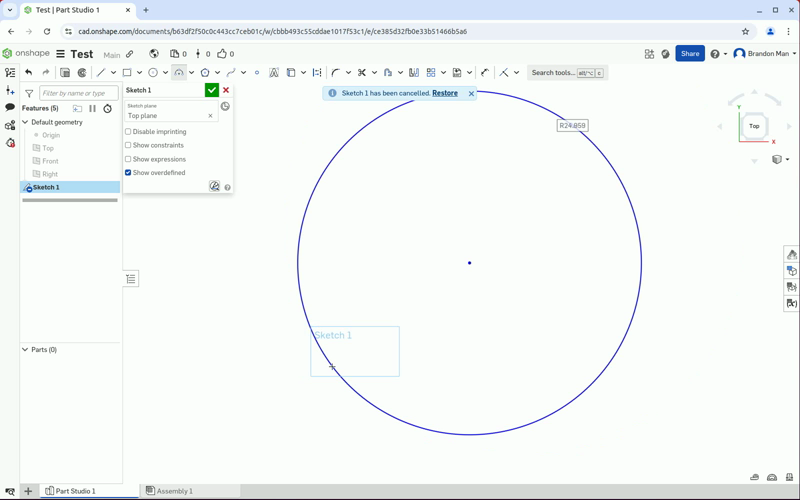
scroll(-6)
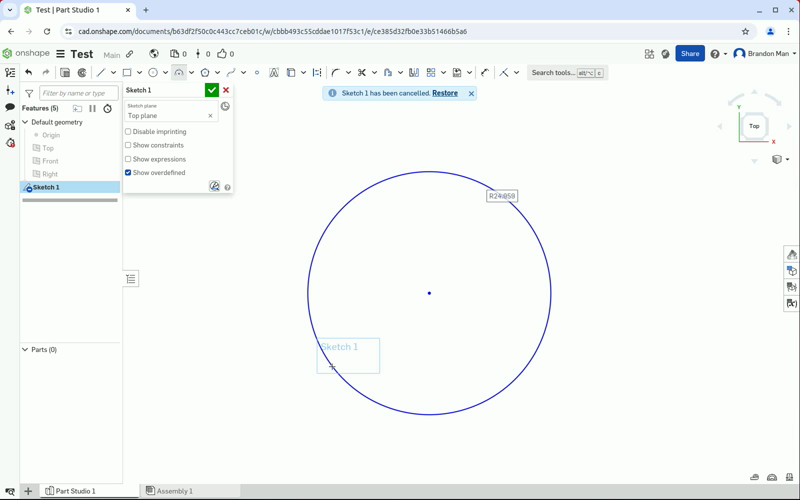
key_up(shift)
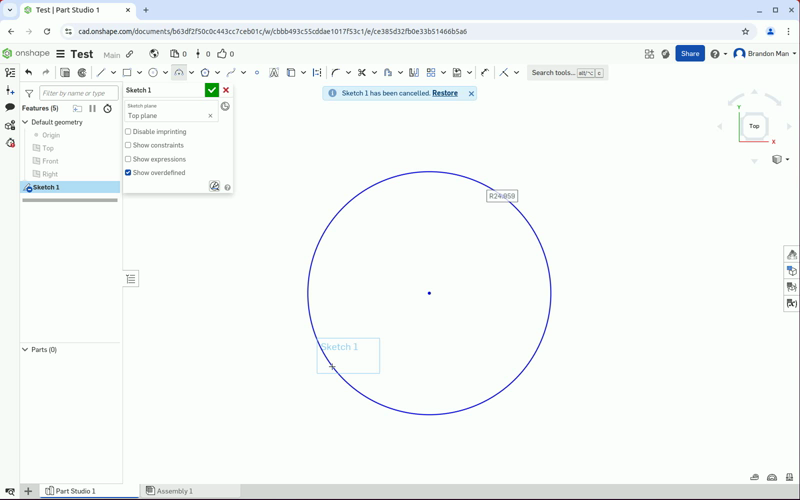
key(esc)
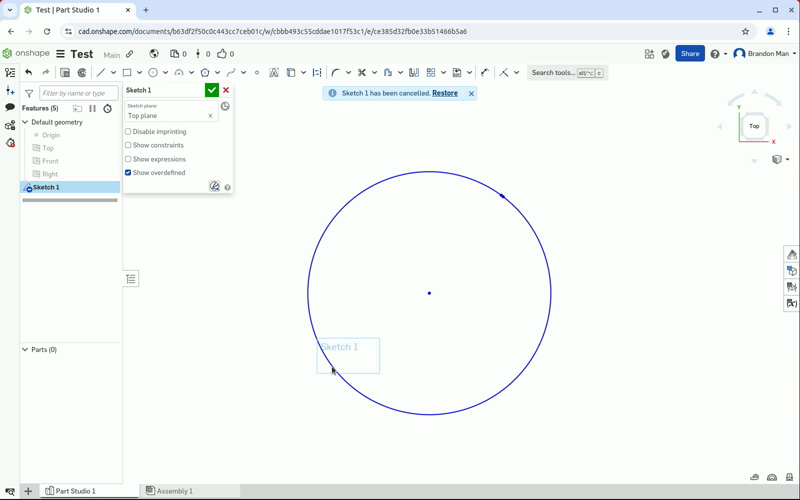
key(l)
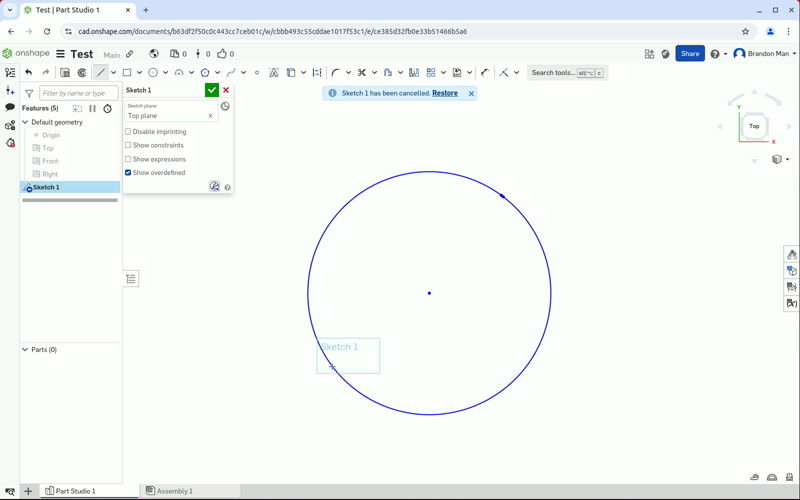
mouse_move(503, 196)
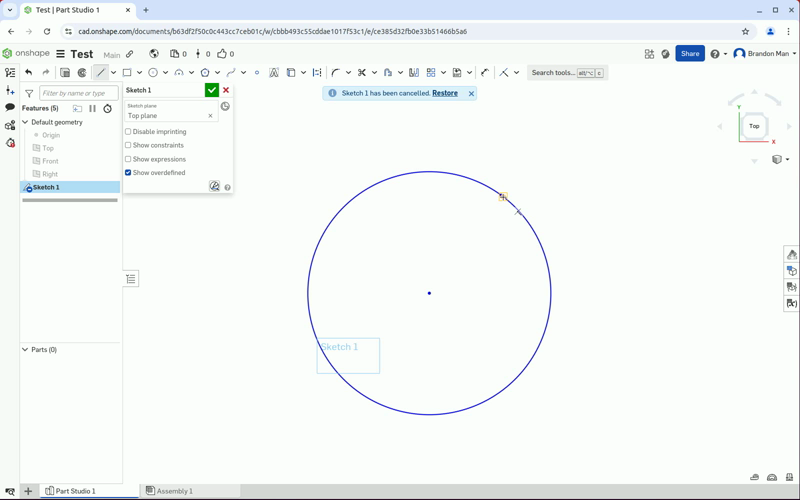
scroll(6)
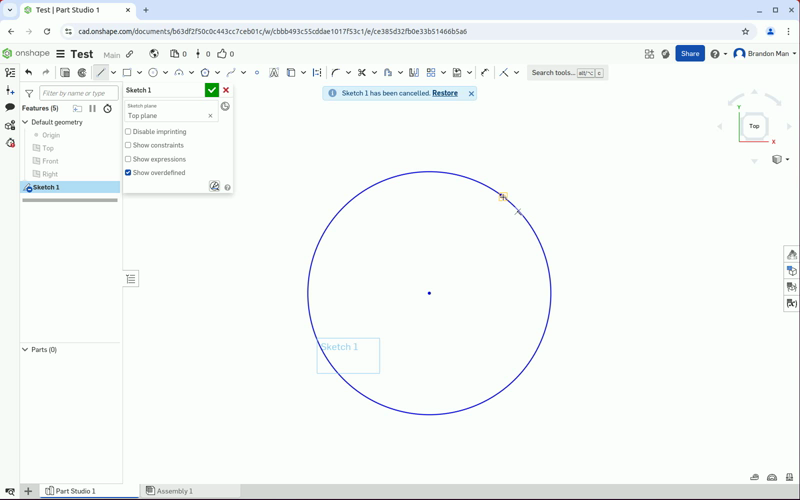
scroll(6)
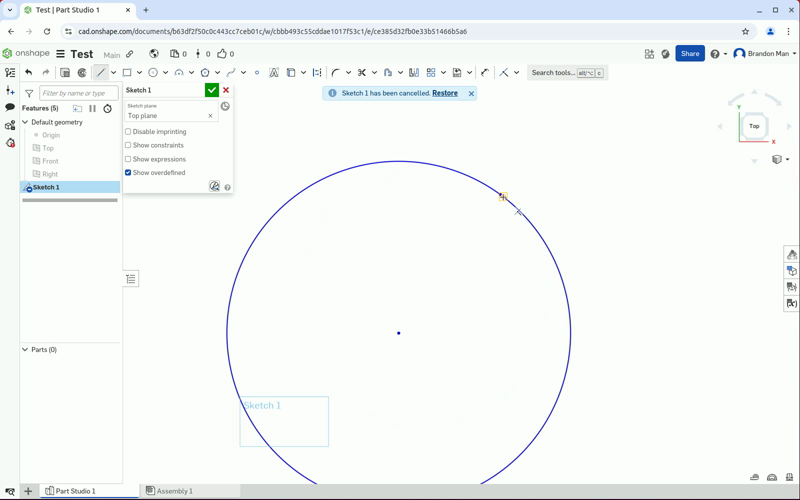
scroll(6)
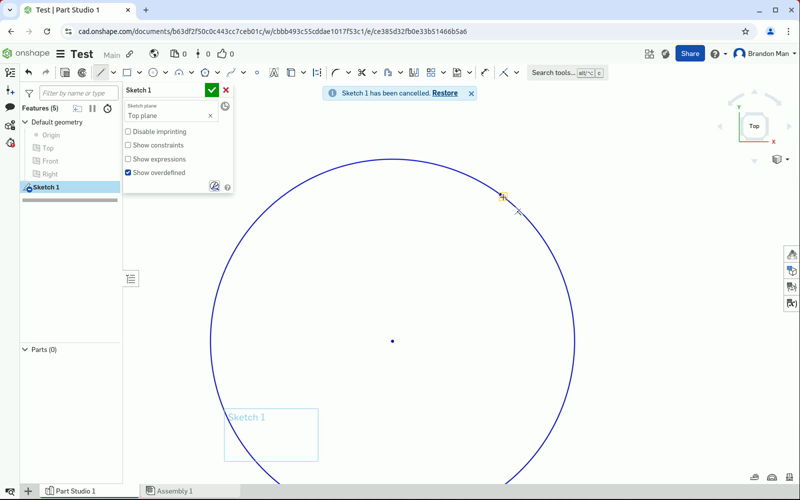
scroll(6)
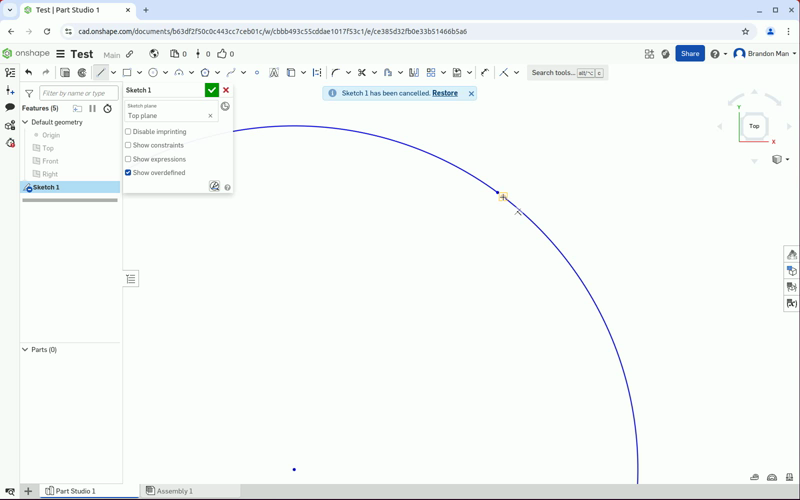
scroll(6)
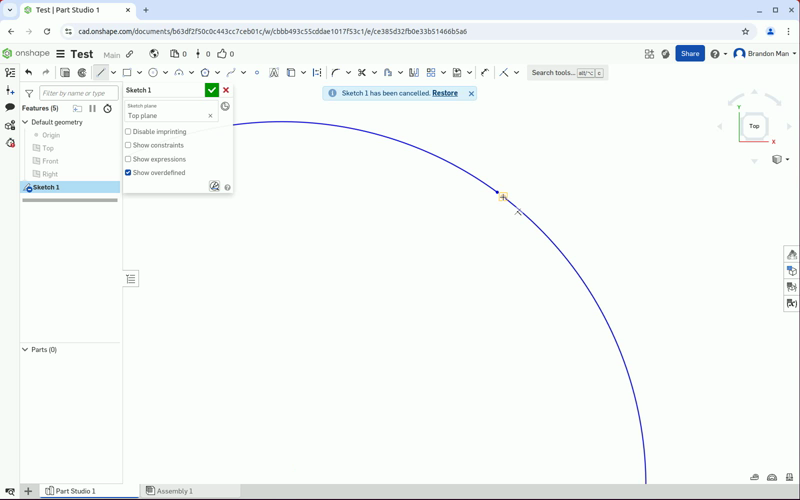
scroll(6)
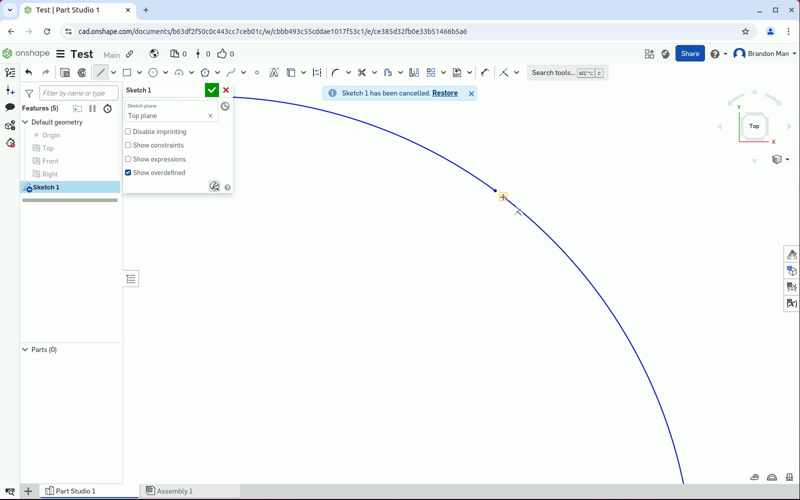
scroll(6)
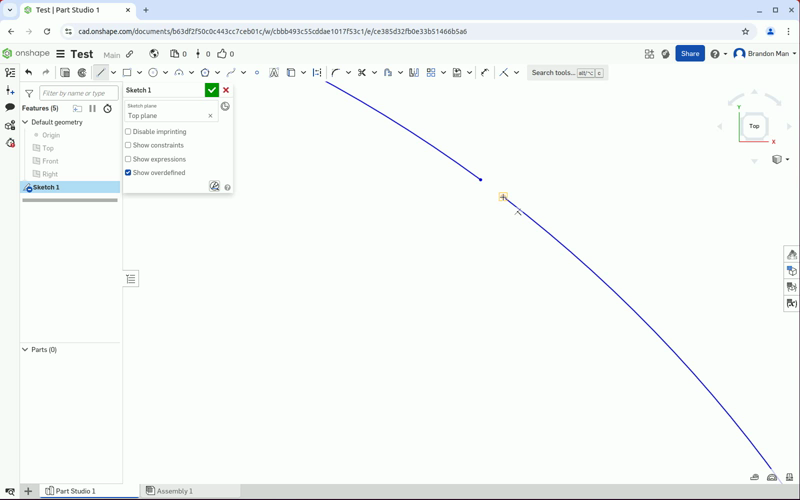
click(503, 196)
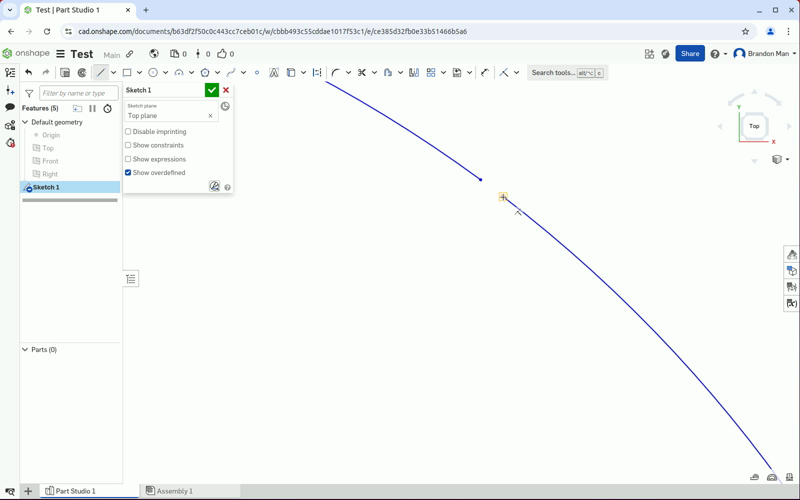
scroll(-6)
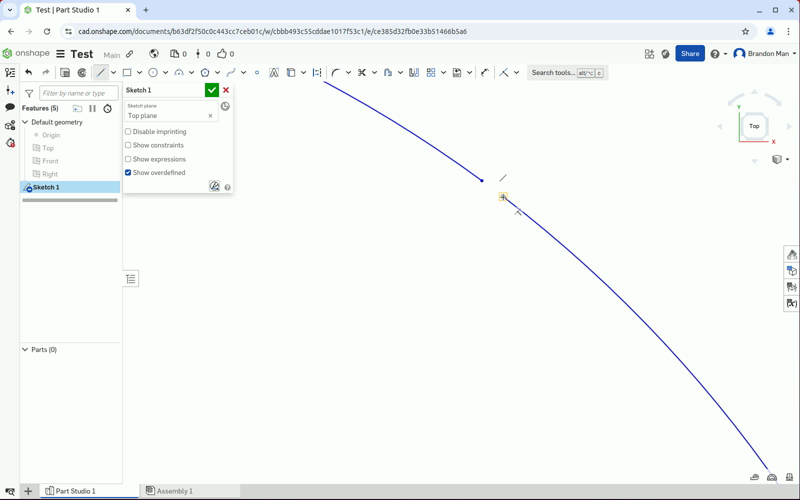
scroll(-6)
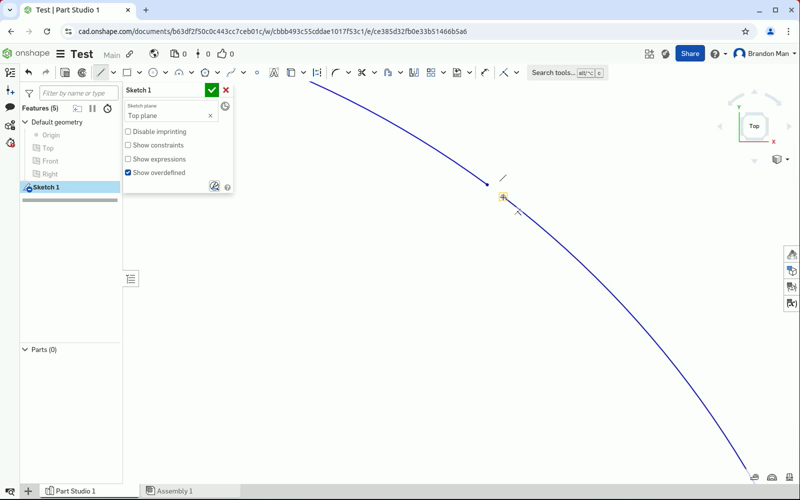
scroll(-6)
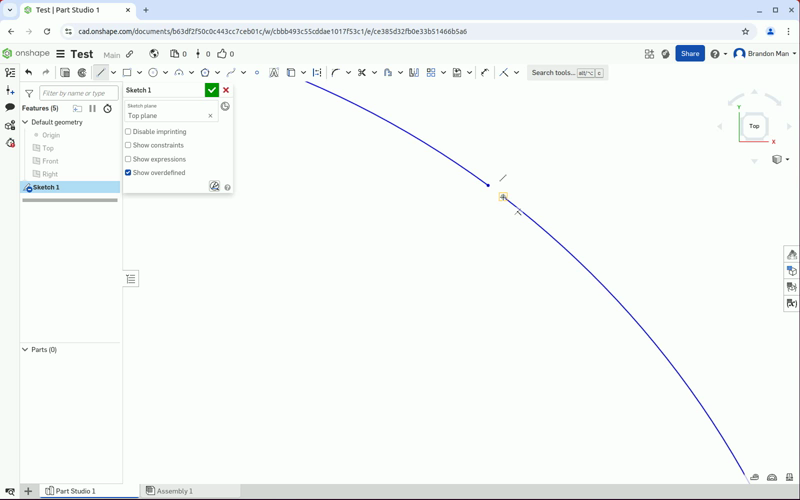
scroll(-6)
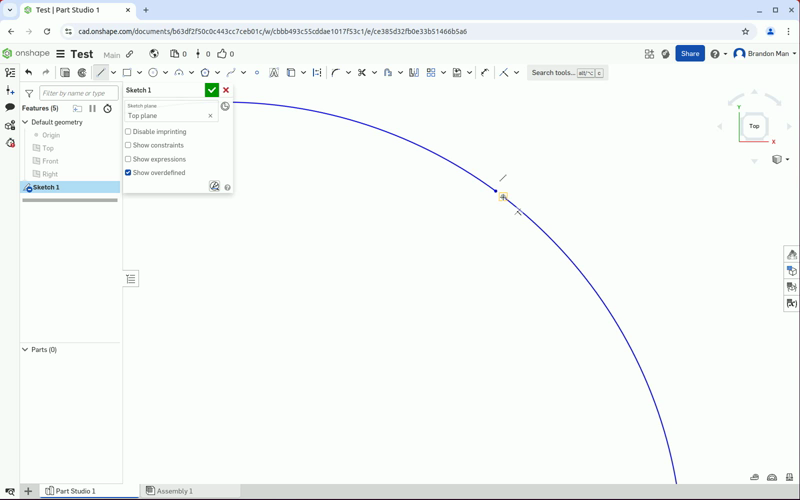
scroll(-6)
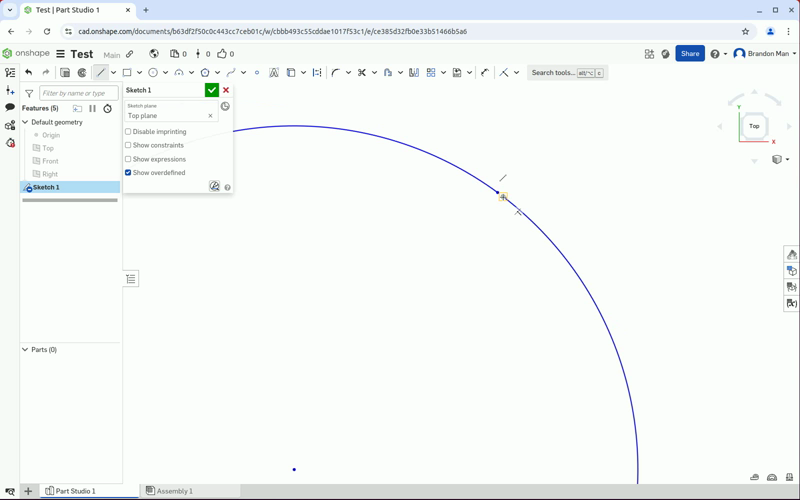
scroll(-6)
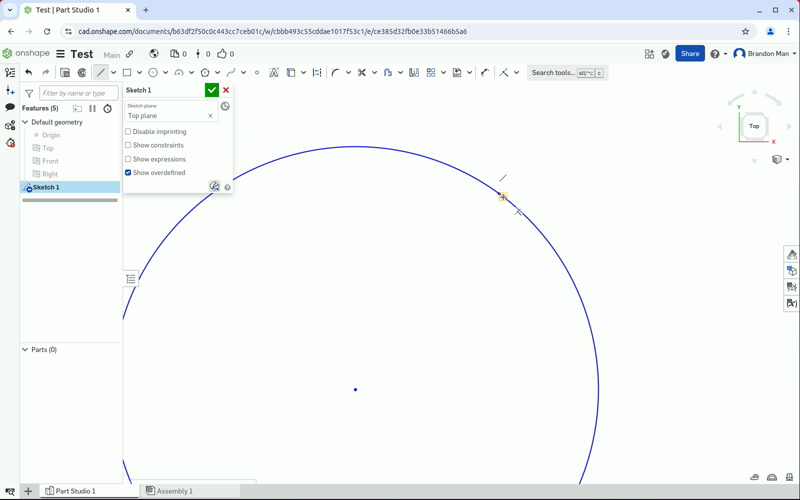
scroll(-6)
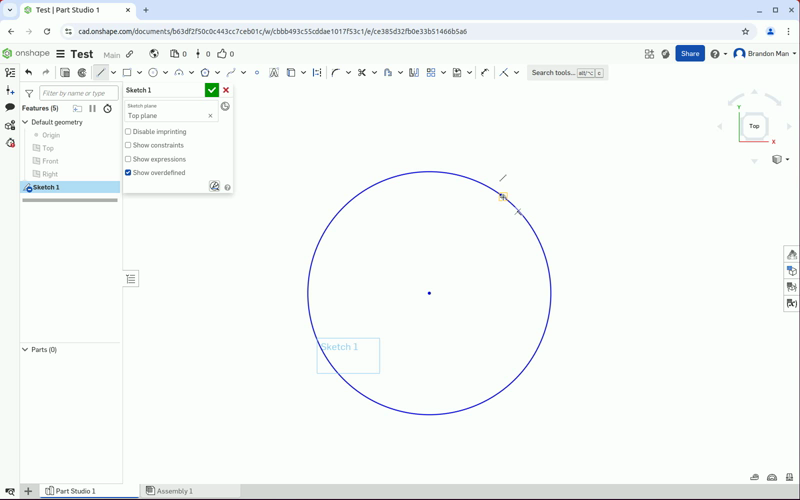
key_down(shift)
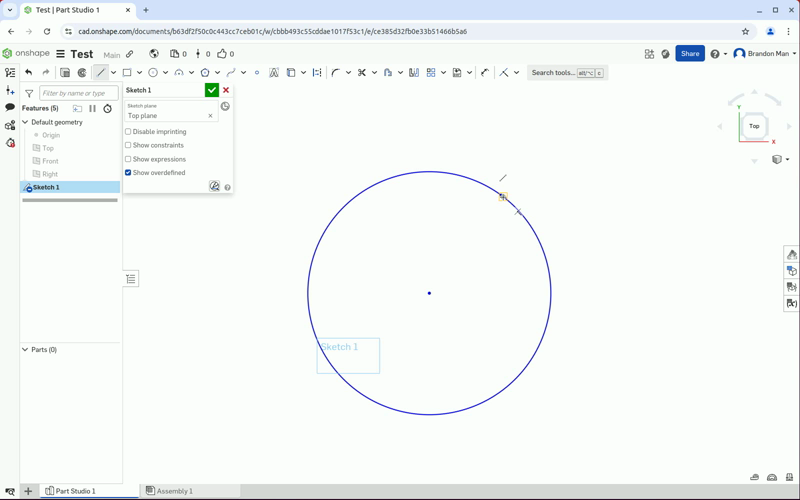
mouse_move(533, 196)
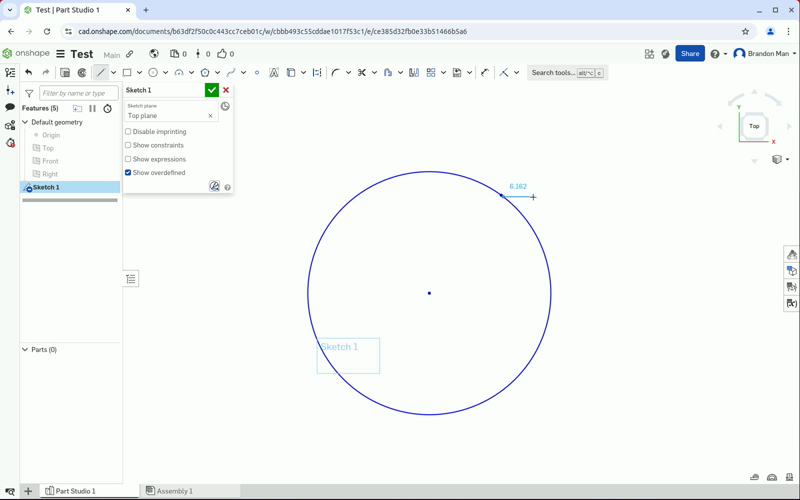
mouse_move(503, 195)
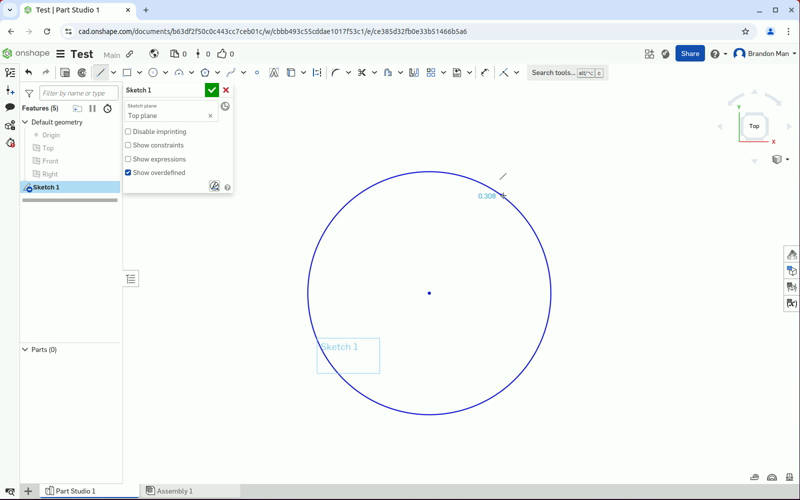
scroll(6)
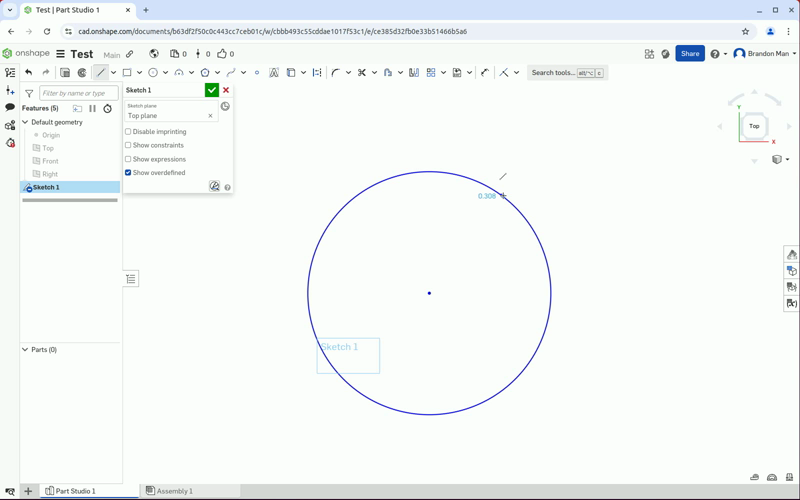
scroll(6)
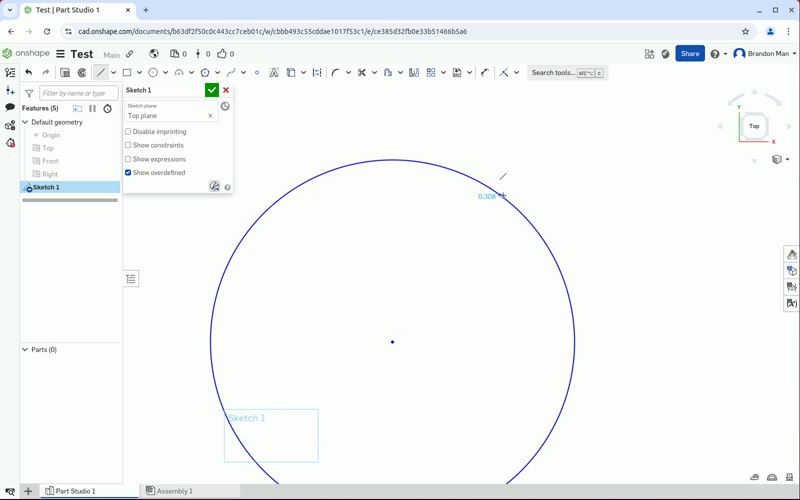
scroll(6)
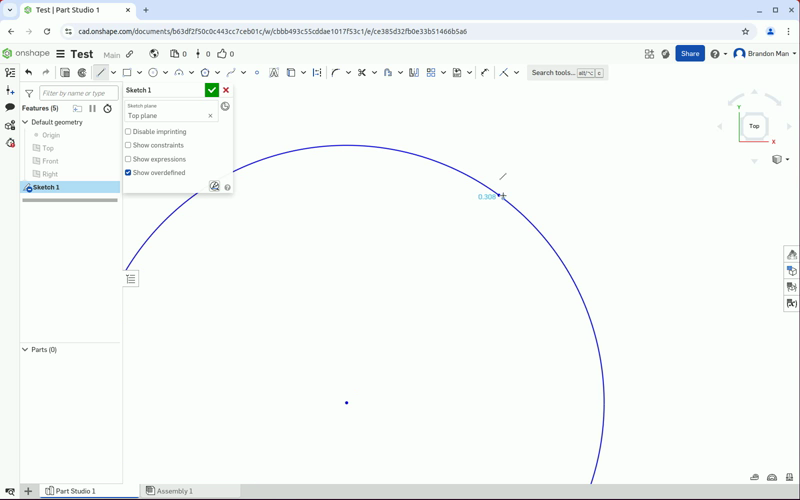
scroll(6)
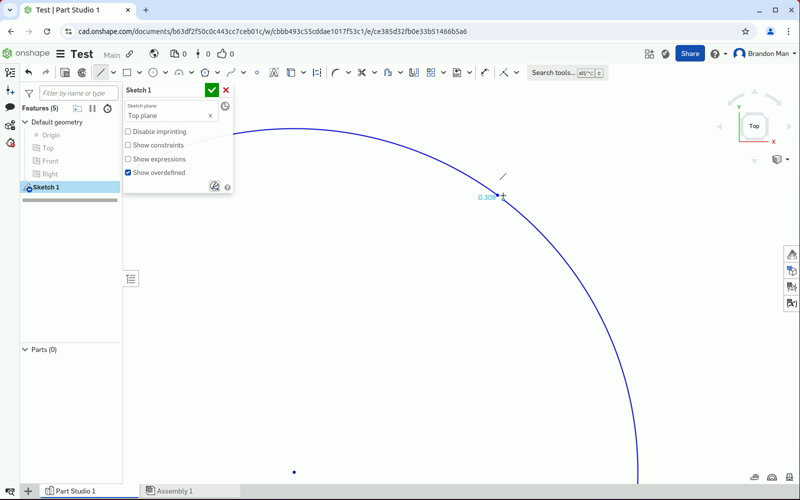
scroll(6)
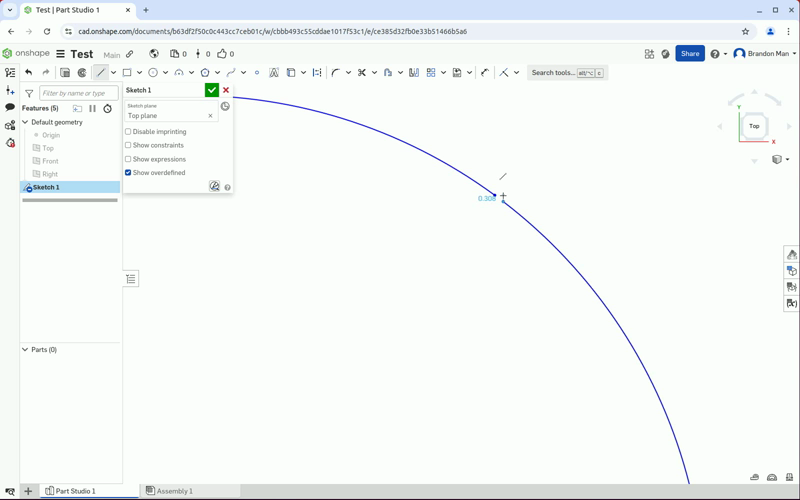
scroll(6)
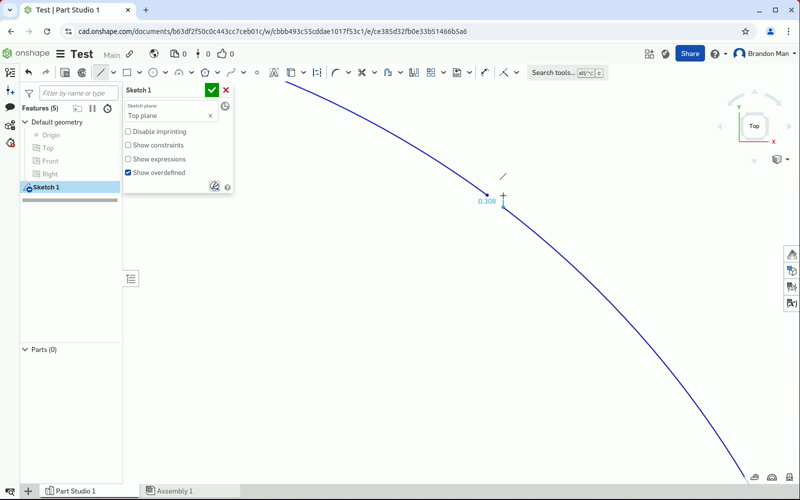
scroll(6)
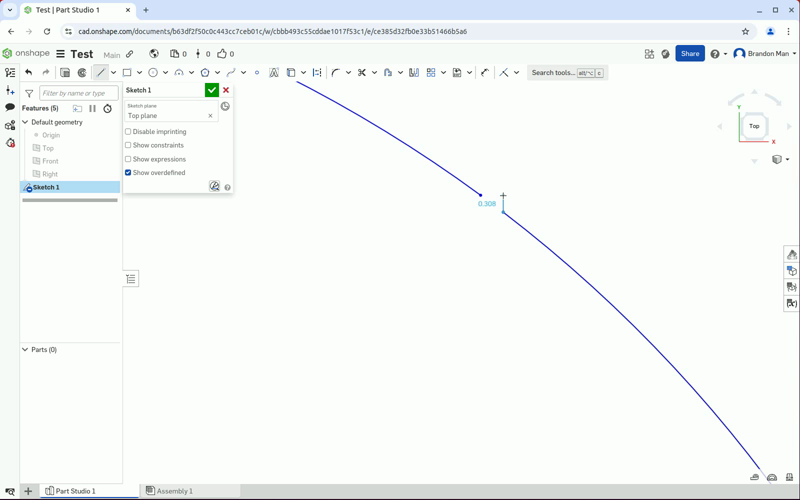
click(503, 195)
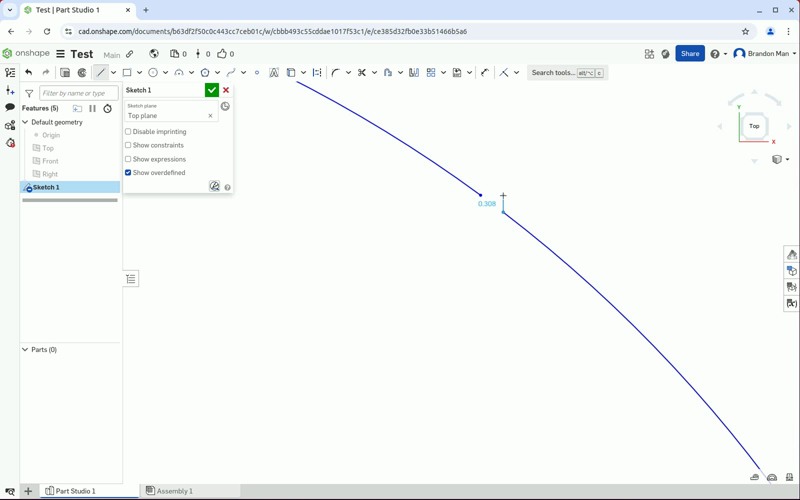
scroll(-6)
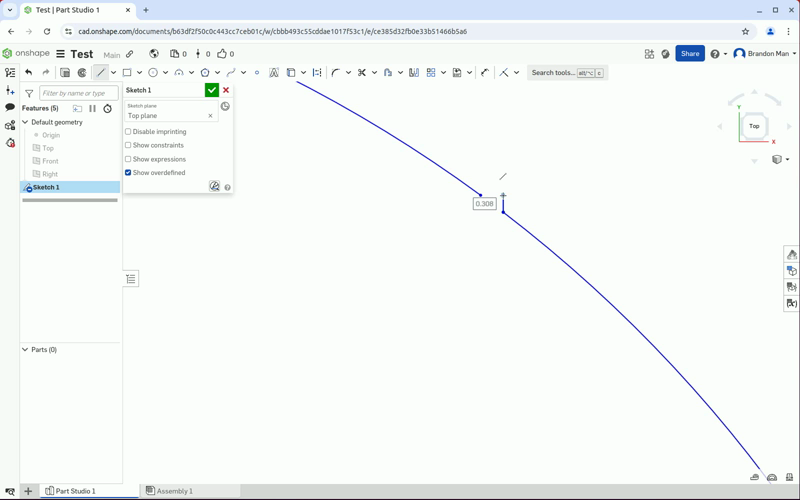
scroll(-6)
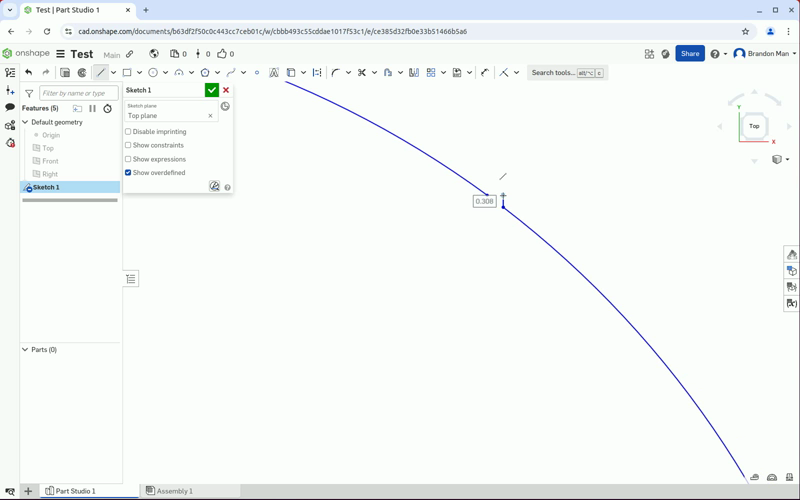
scroll(-6)
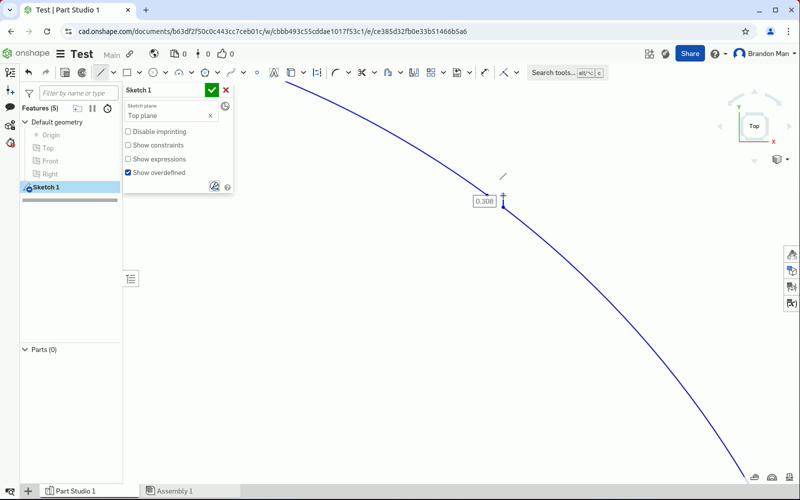
scroll(-6)
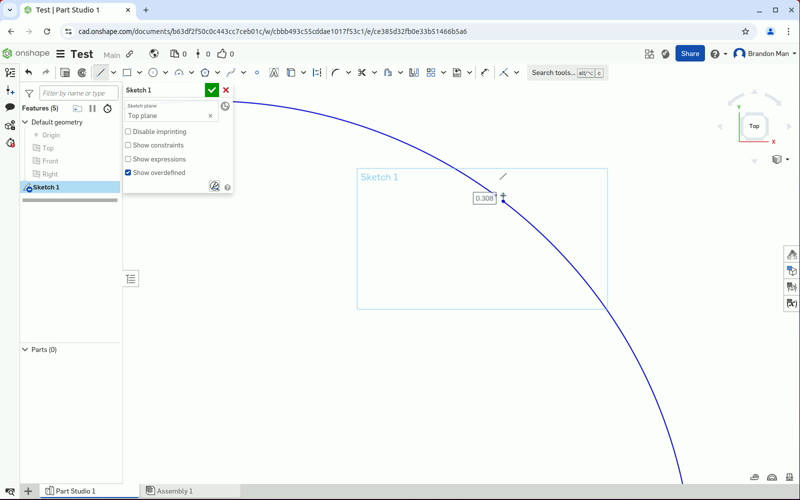
scroll(-6)
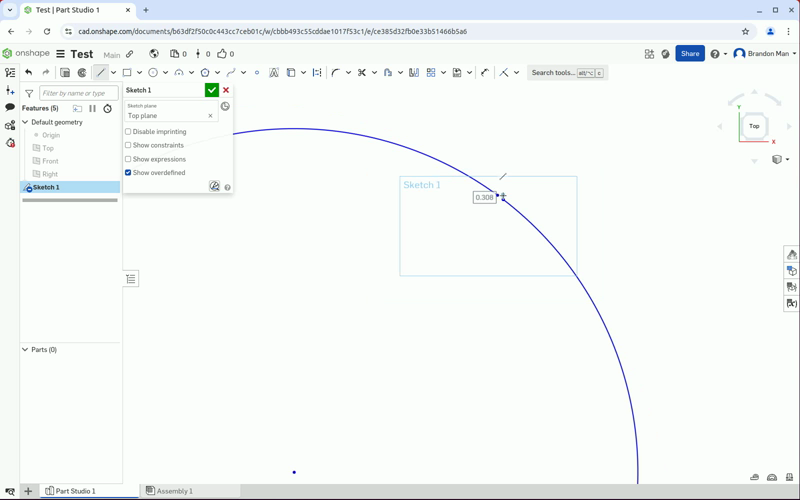
scroll(-6)
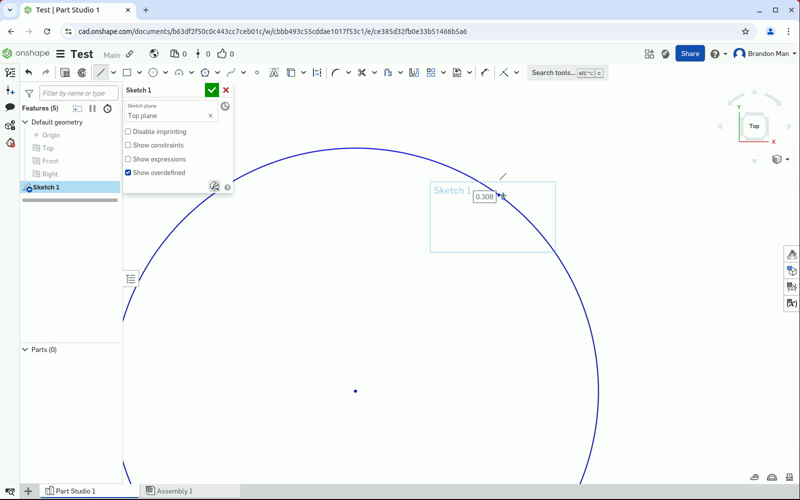
scroll(-6)
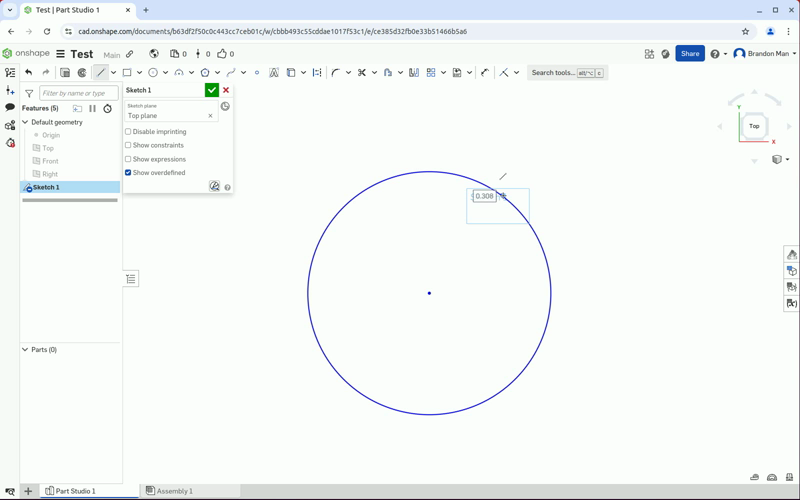
key_up(shift)
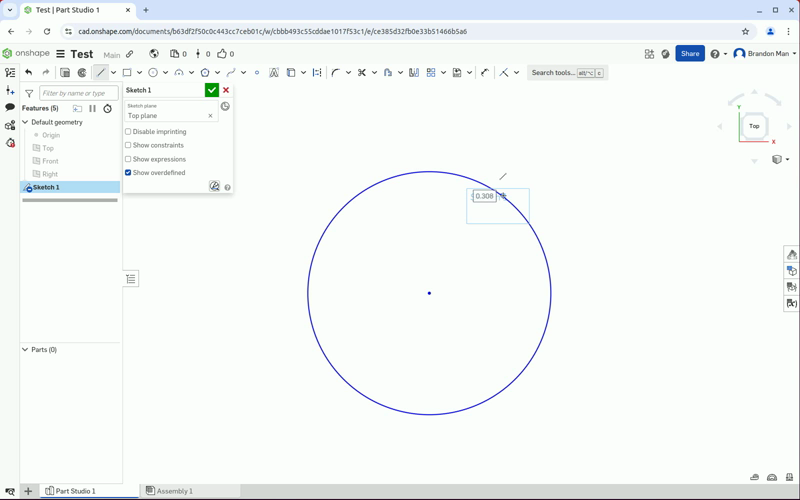
mouse_move(533, 195)
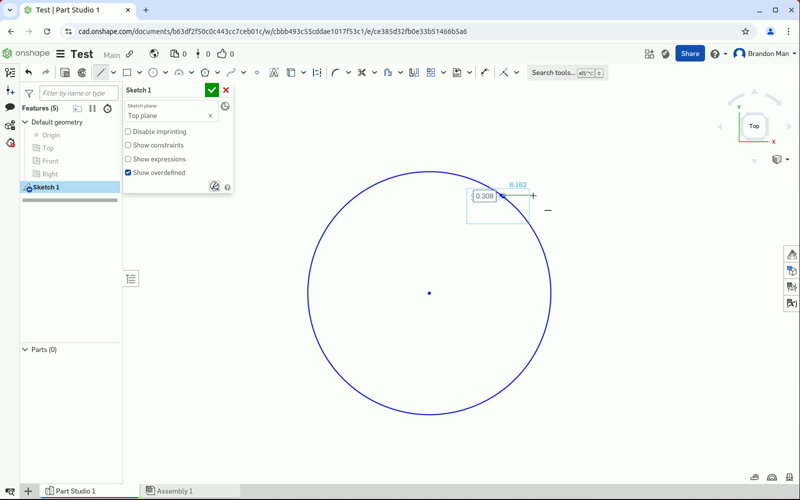
key_down(shift)
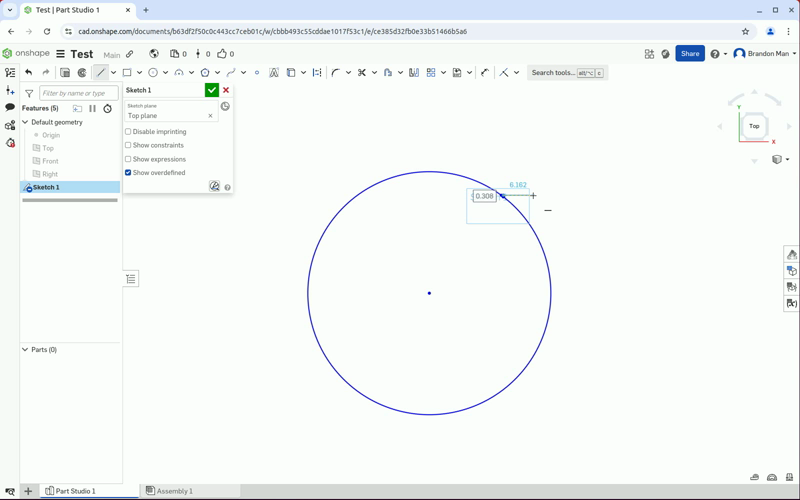
mouse_move(501, 195)
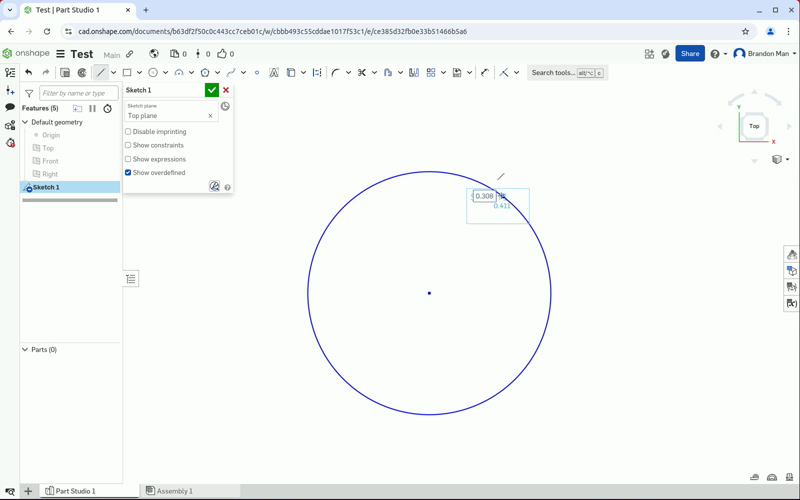
scroll(6)
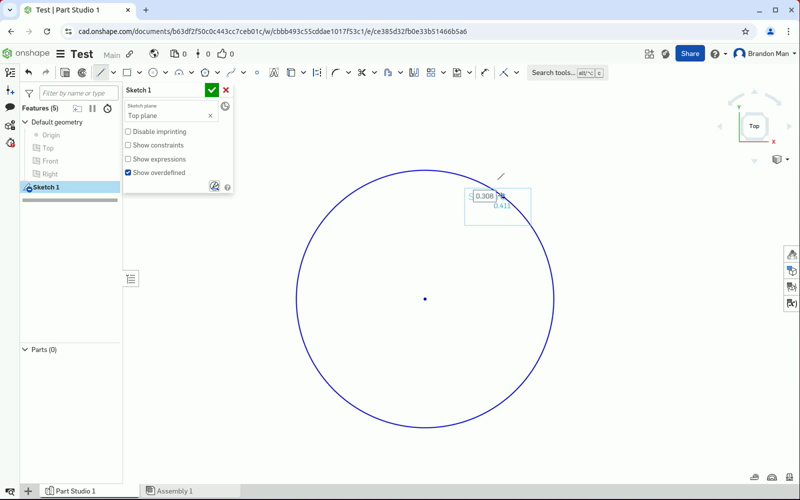
scroll(6)
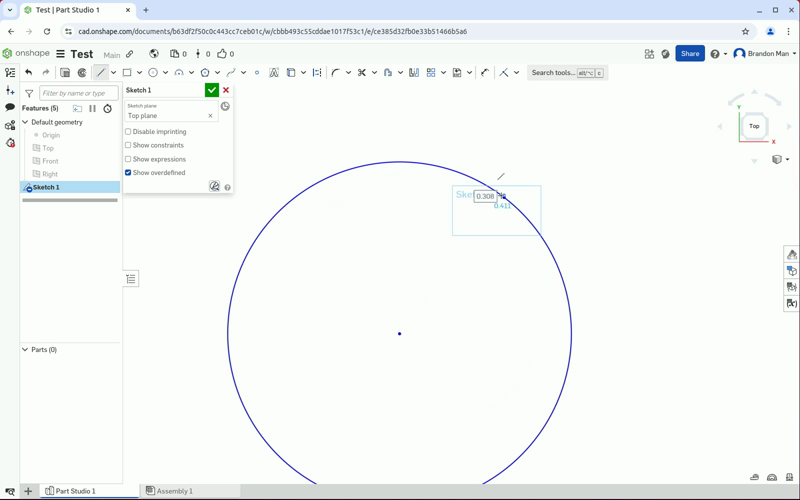
scroll(6)
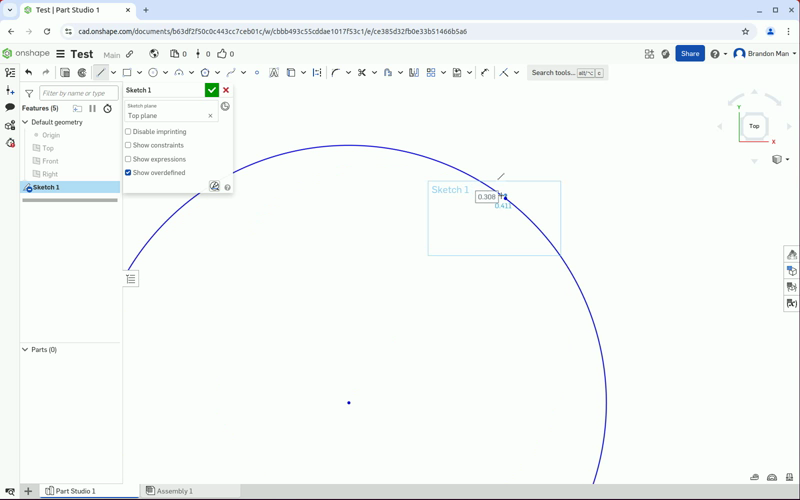
scroll(6)
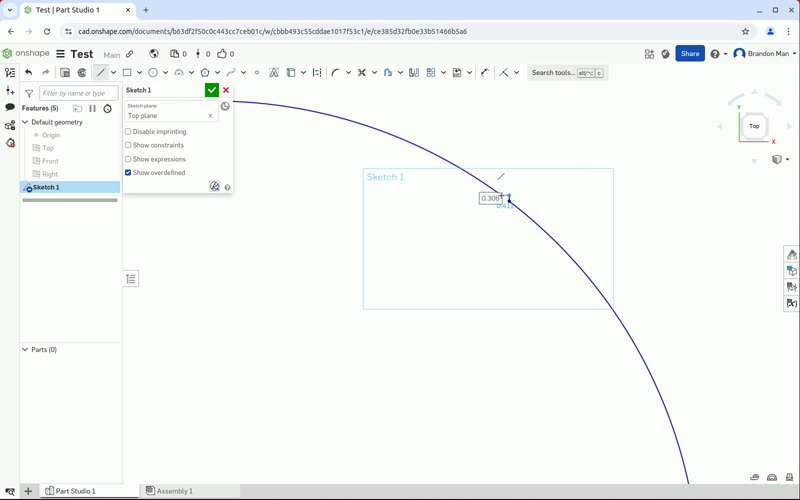
scroll(6)
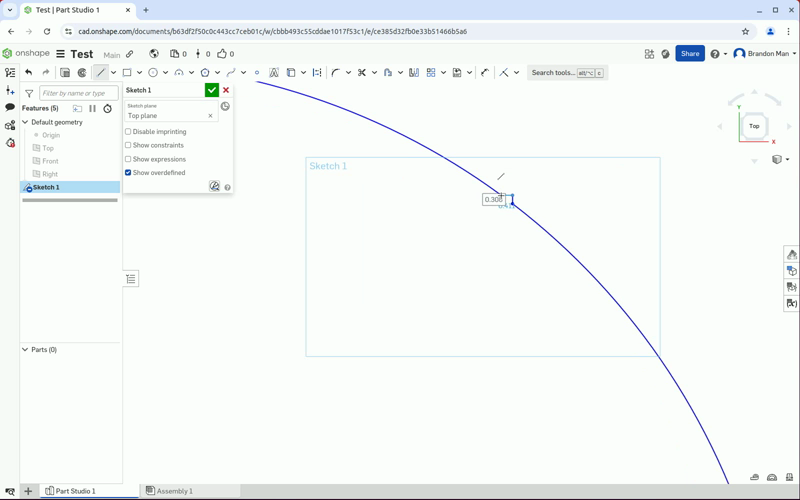
scroll(6)
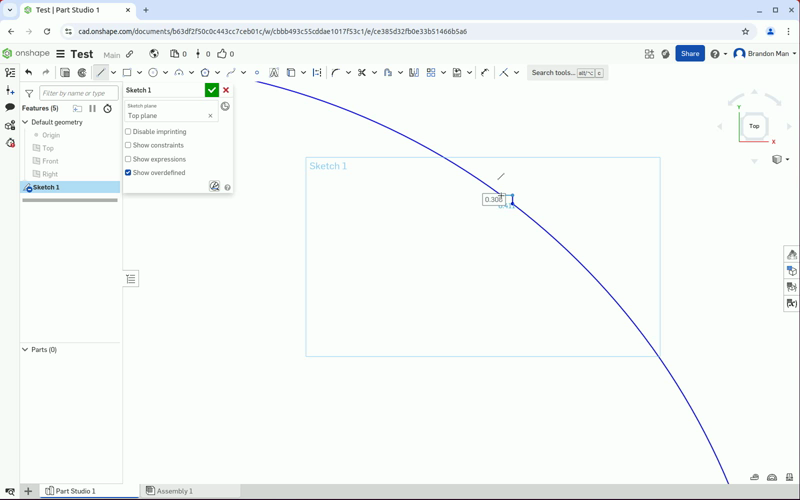
scroll(6)
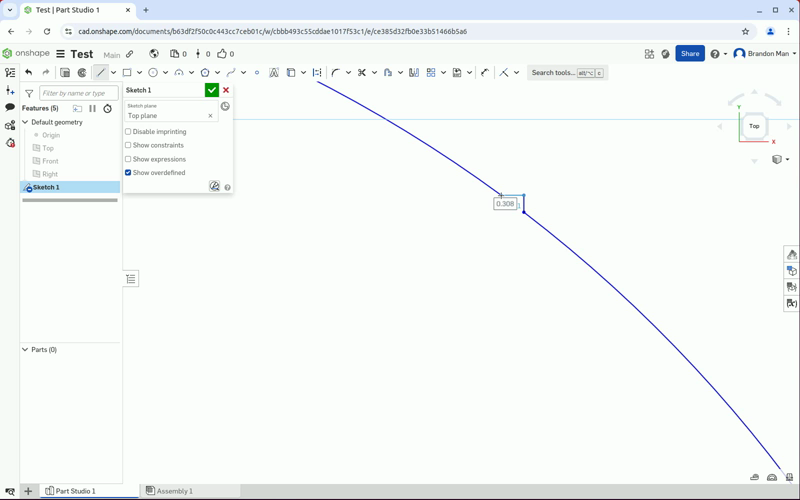
key_up(shift)
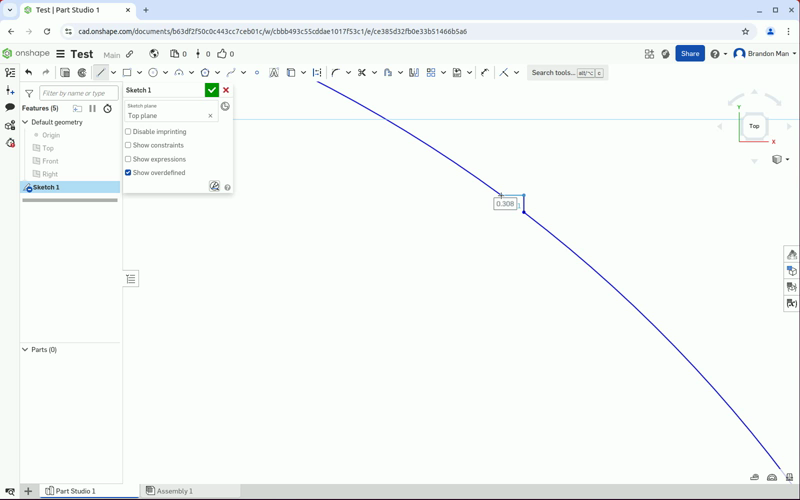
click(501, 195)
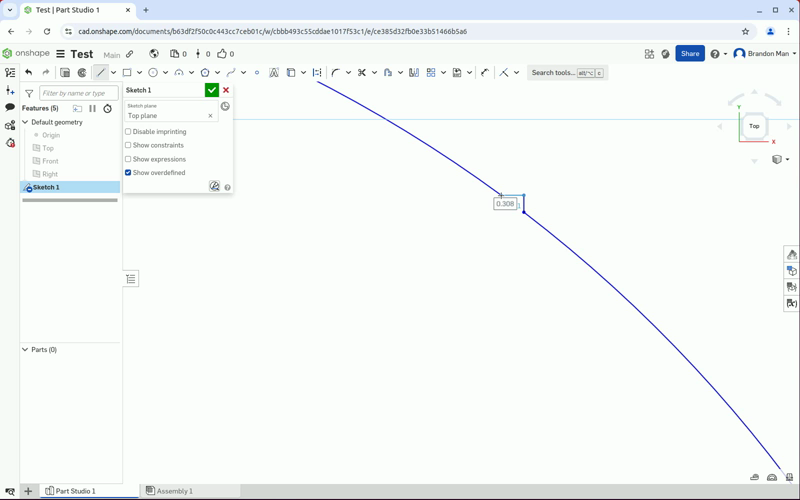
scroll(-6)
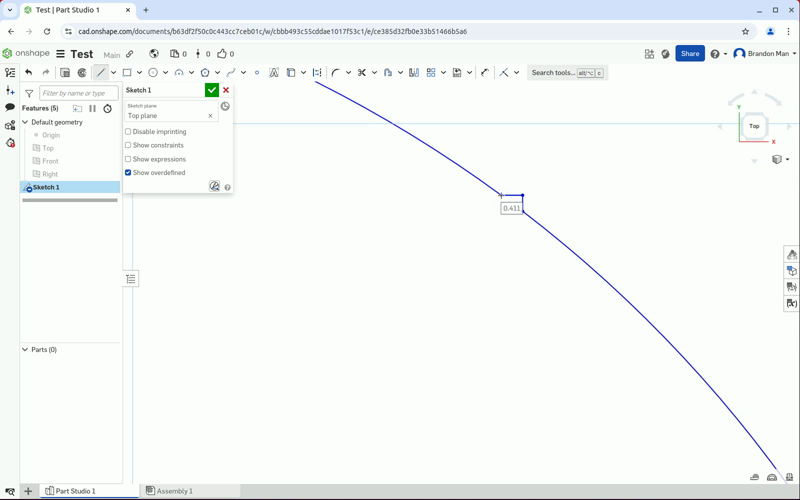
scroll(-6)
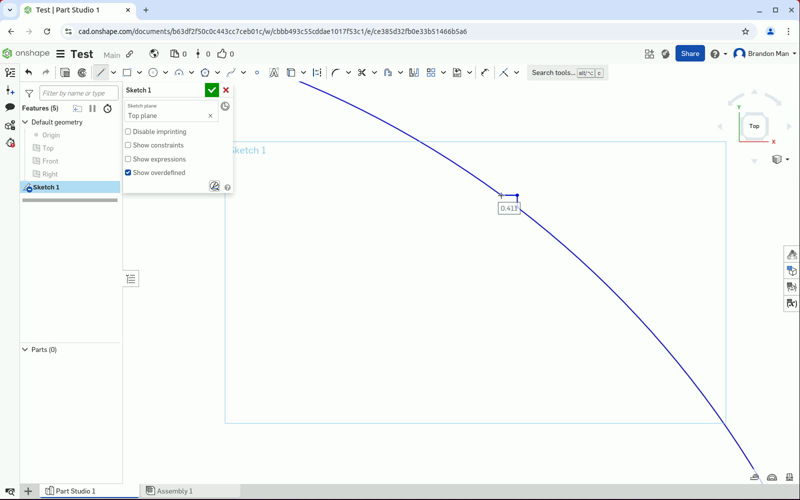
scroll(-6)
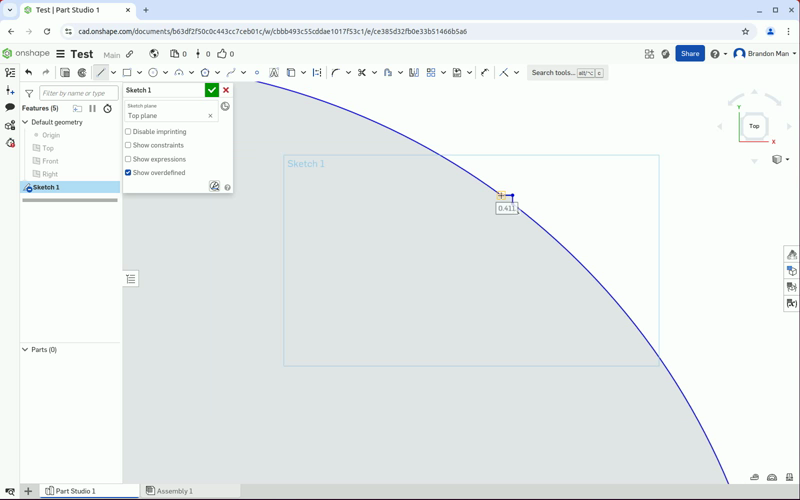
scroll(-6)
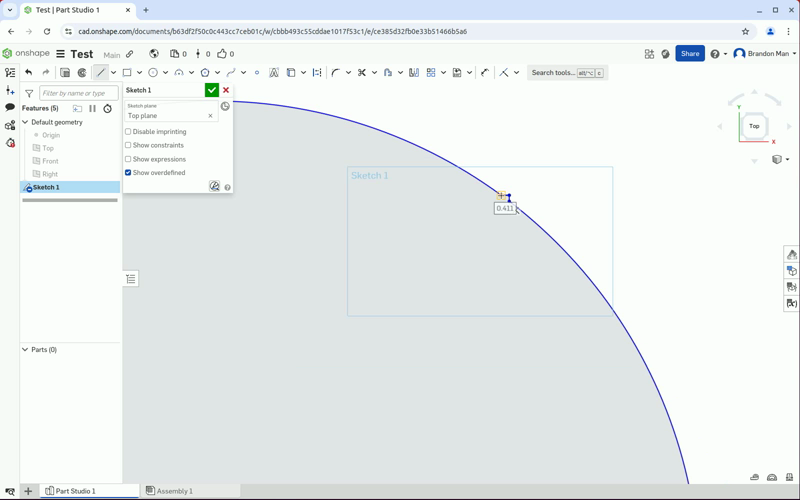
scroll(-6)
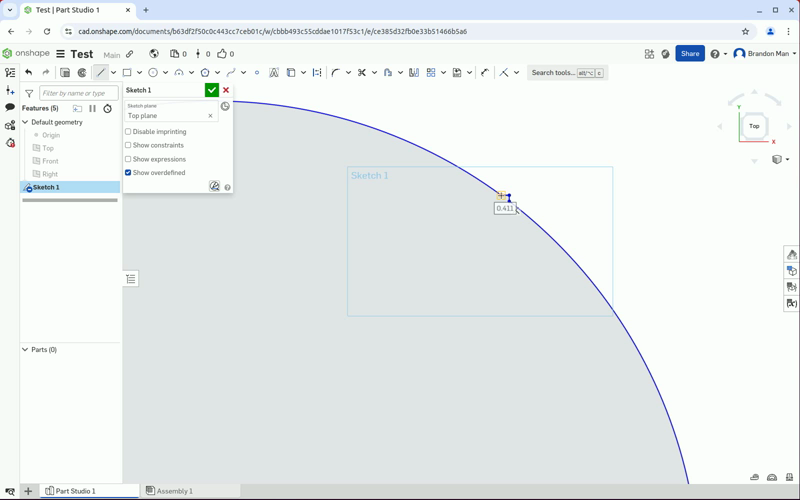
scroll(-6)
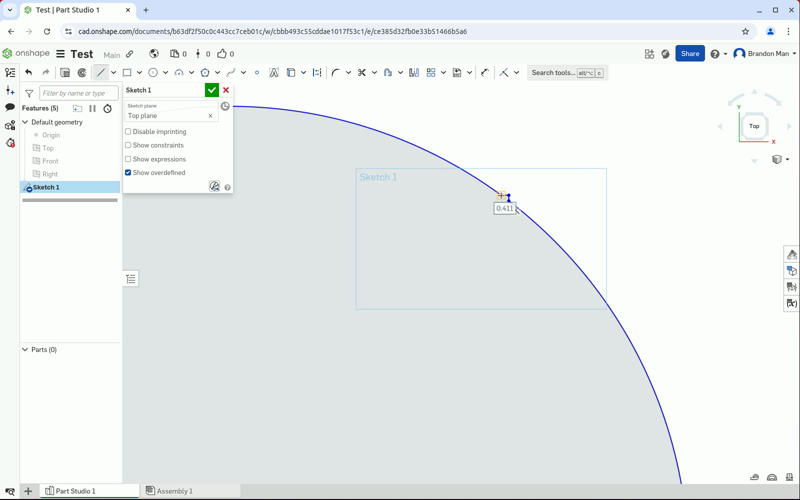
scroll(-6)
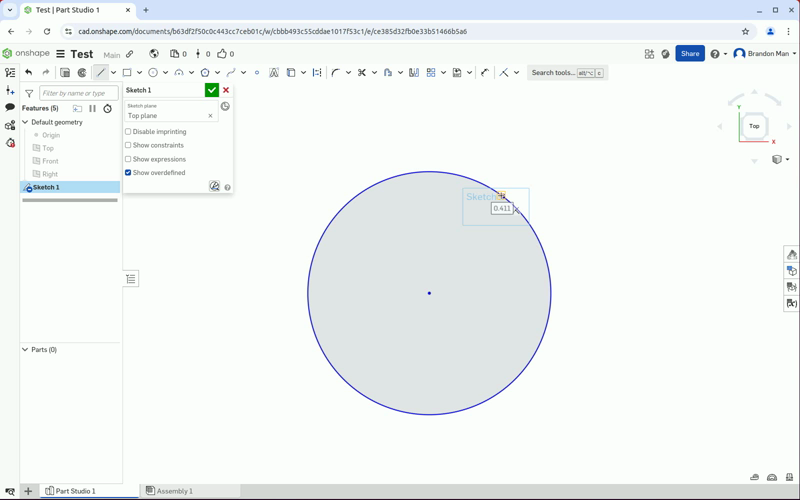
key(esc)
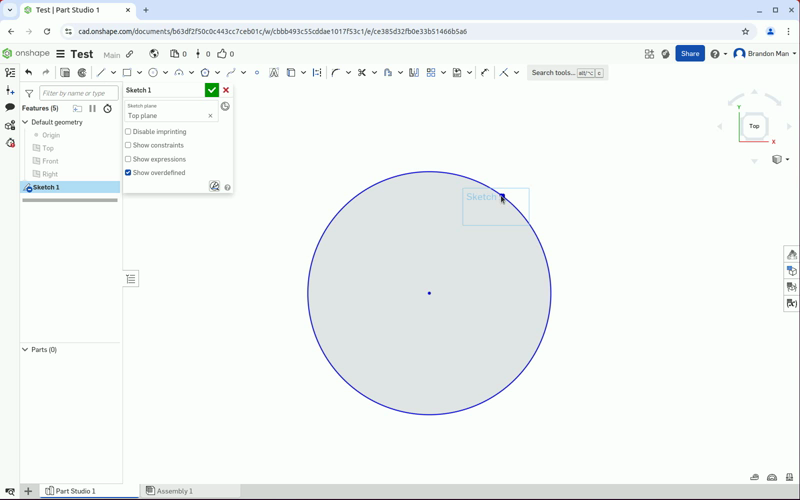
key(c)
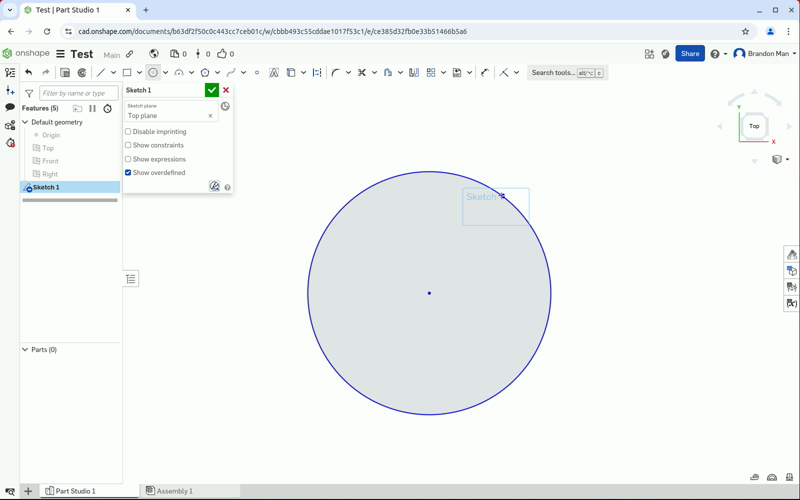
key_down(shift)
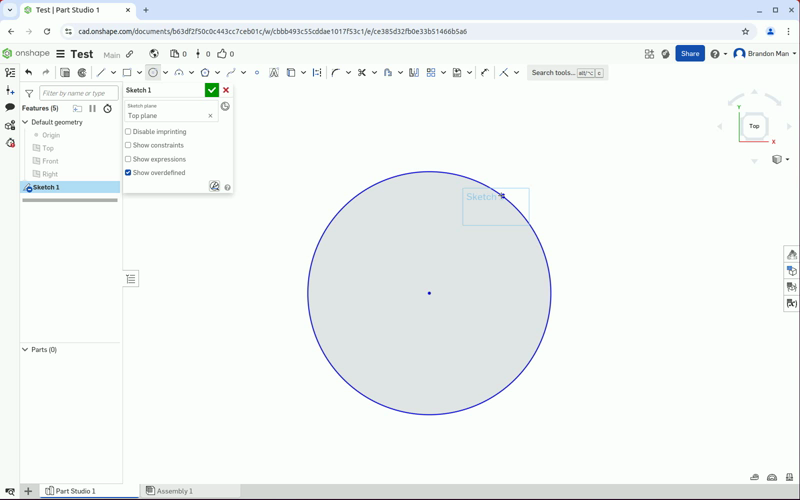
mouse_move(461, 270)
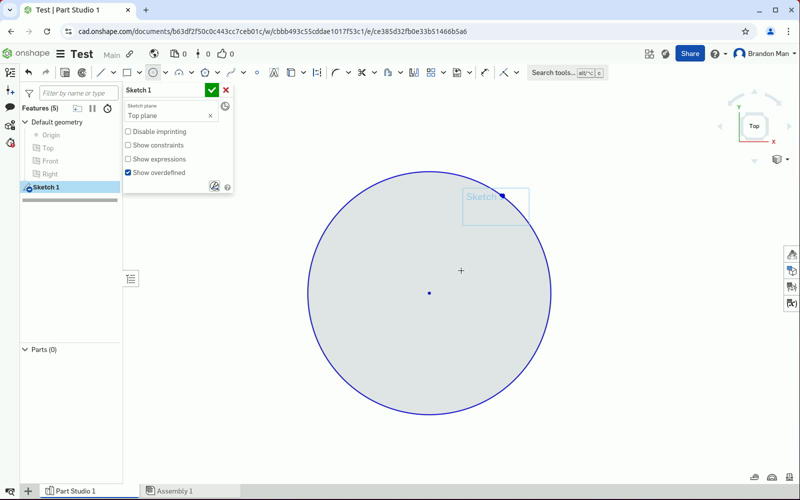
click(461, 270)
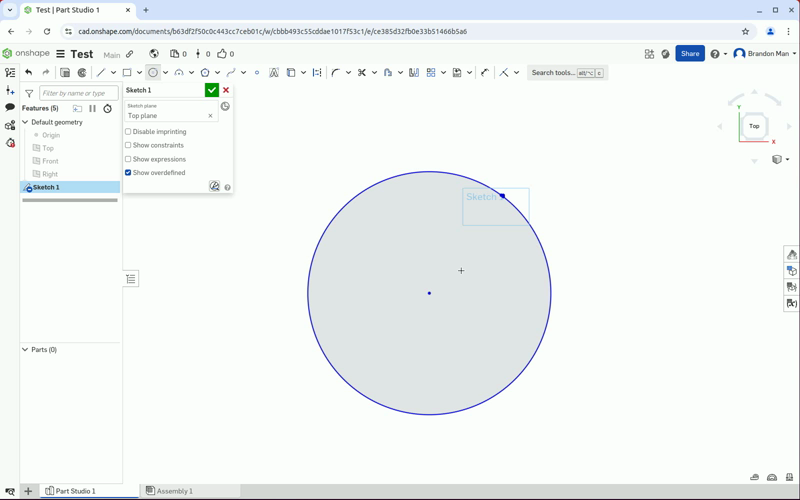
key_up(shift)
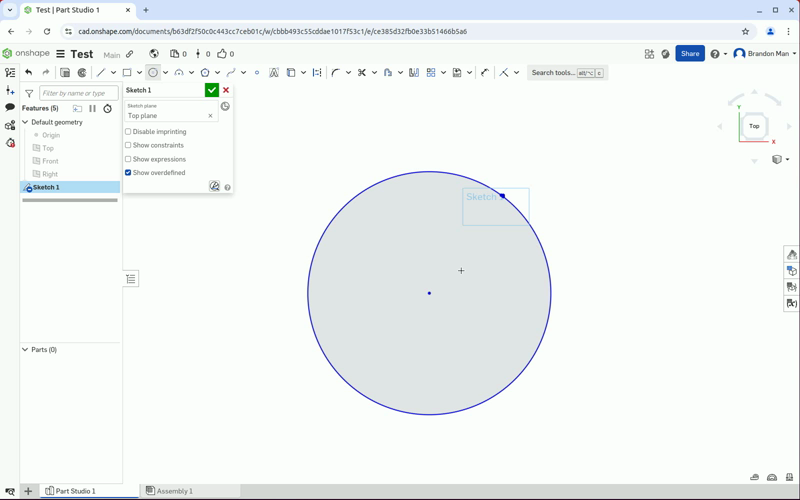
mouse_move(561, 270)
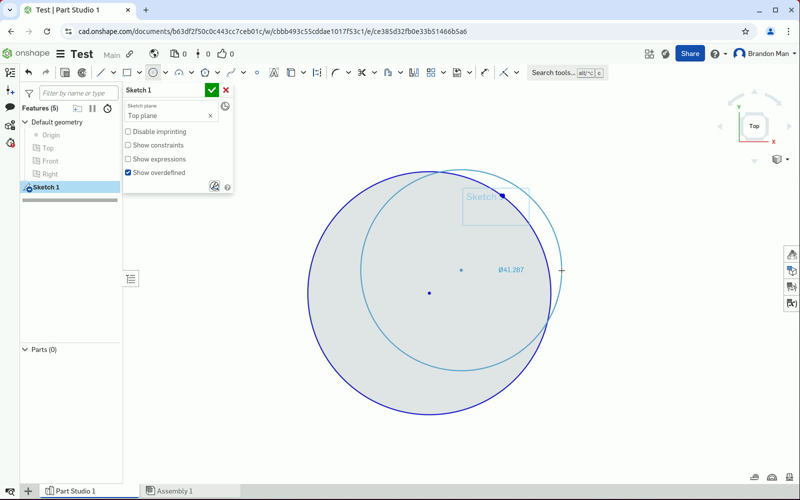
click(561, 270)
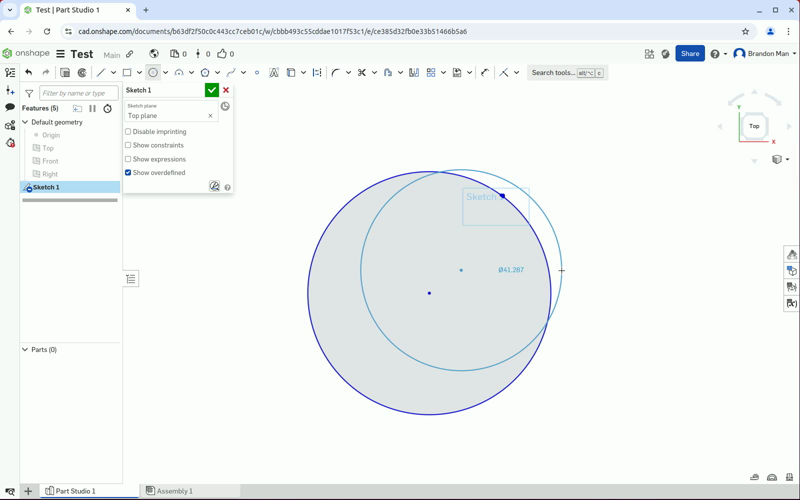
key(esc)
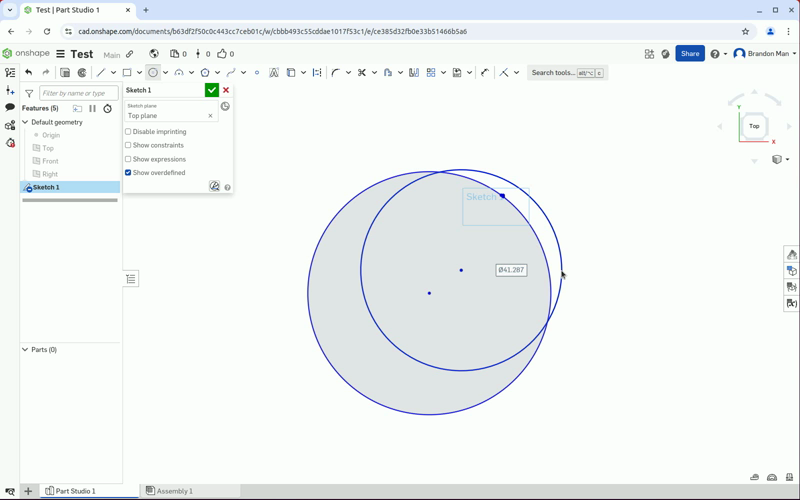
mouse_move(368, 344)
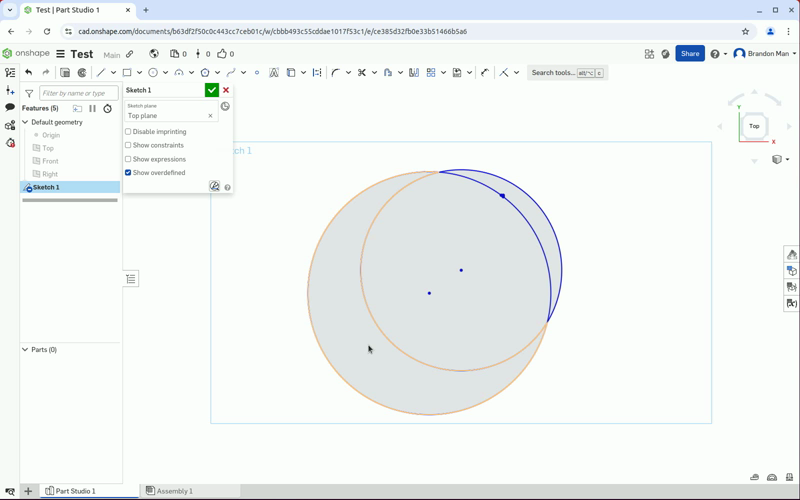
click(368, 344)
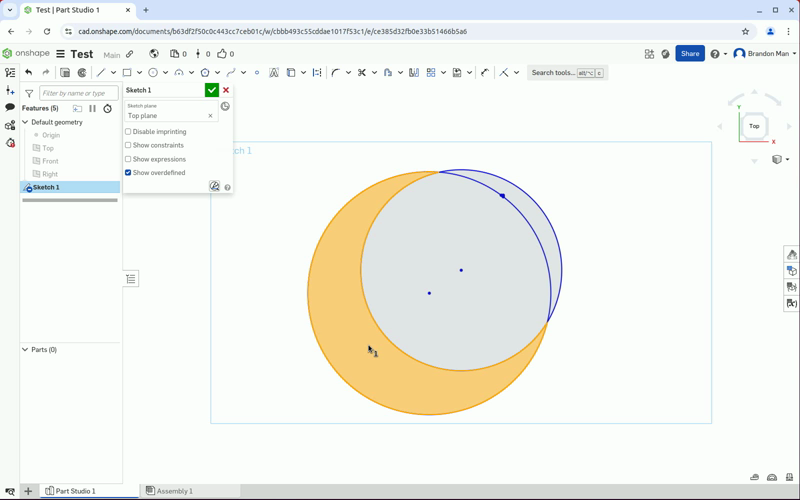
mouse_move(73, 352)
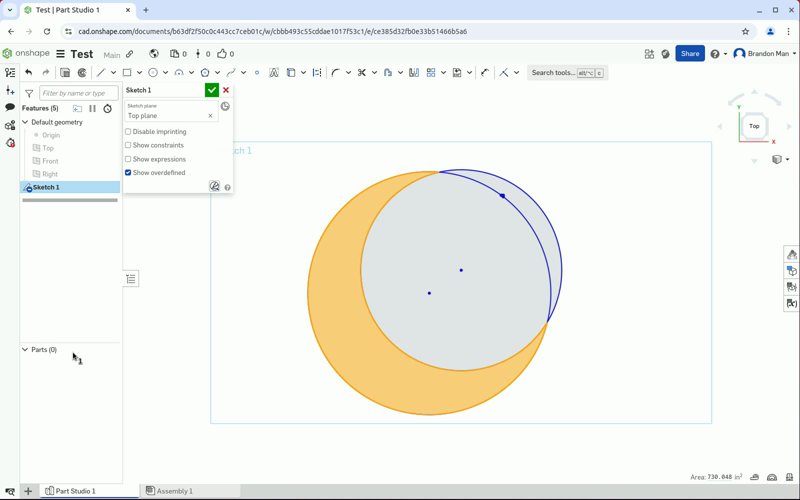
key(shift+y)
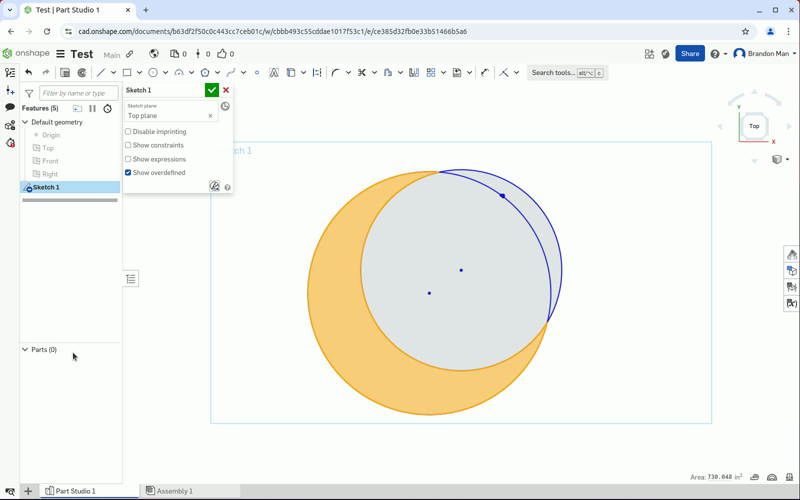
key(shift+e)
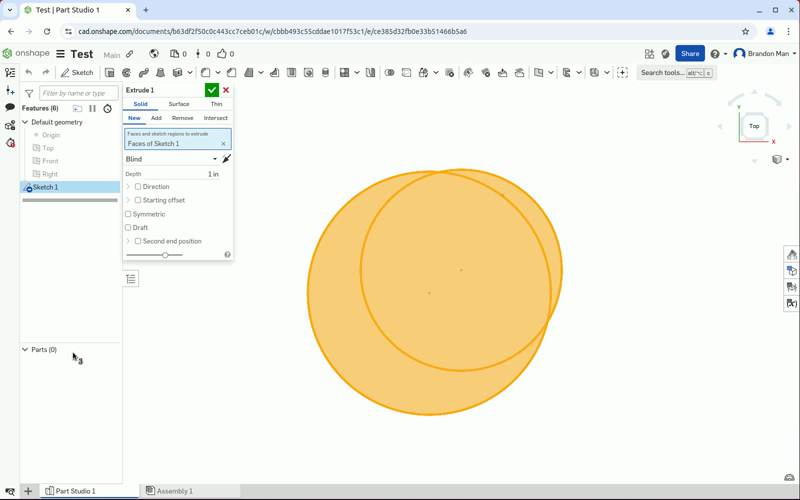
mouse_move(143, 106)
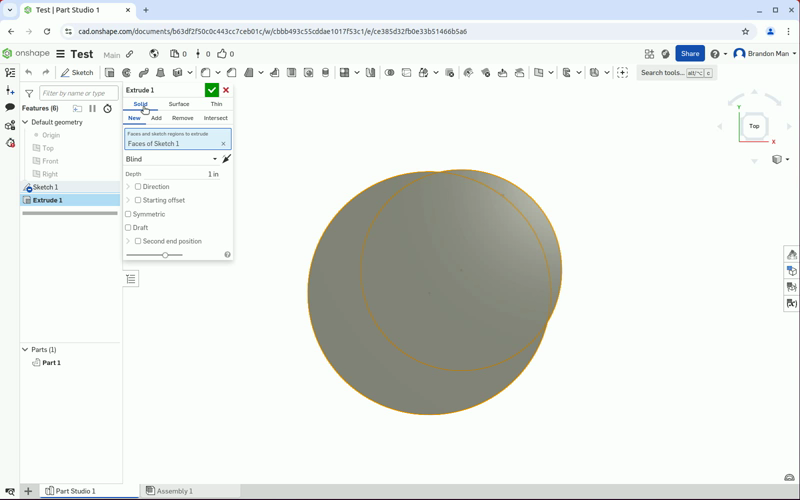
click(143, 106)
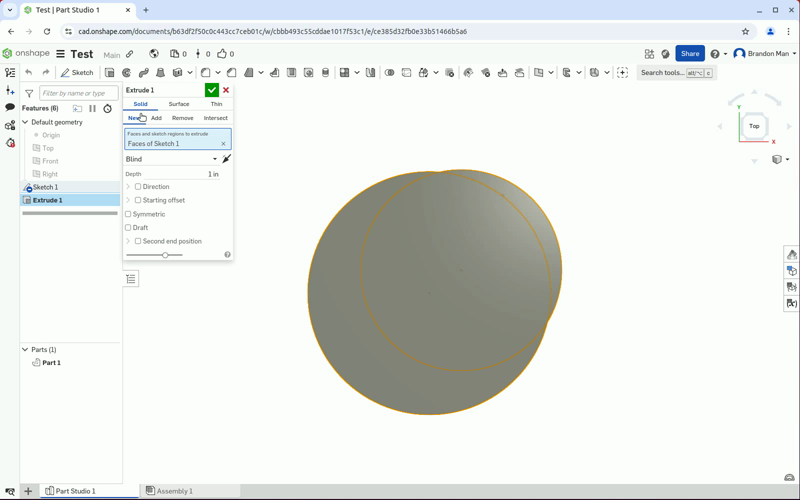
mouse_move(137, 120)
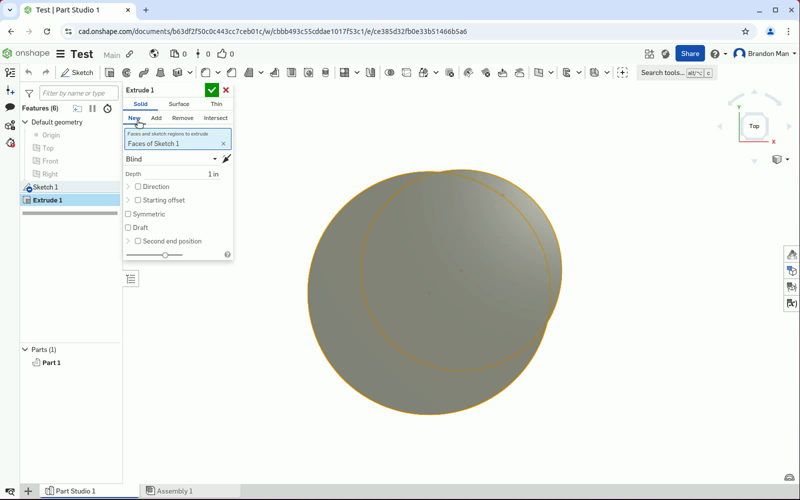
click(137, 120)
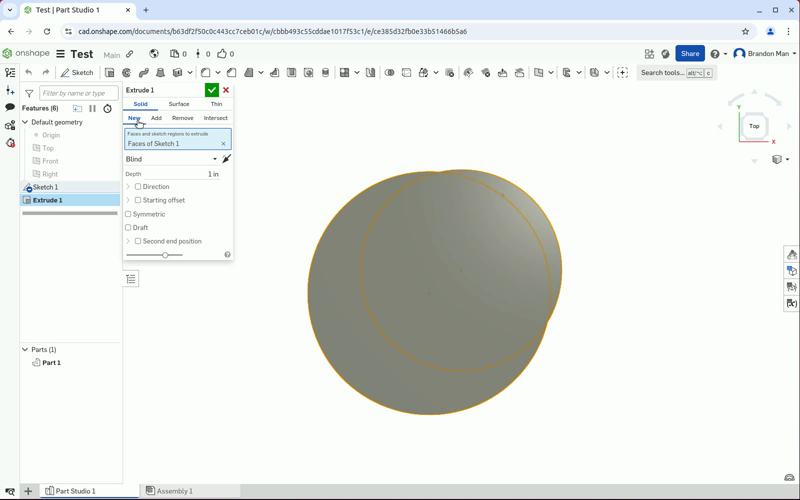
key(tab, 4)
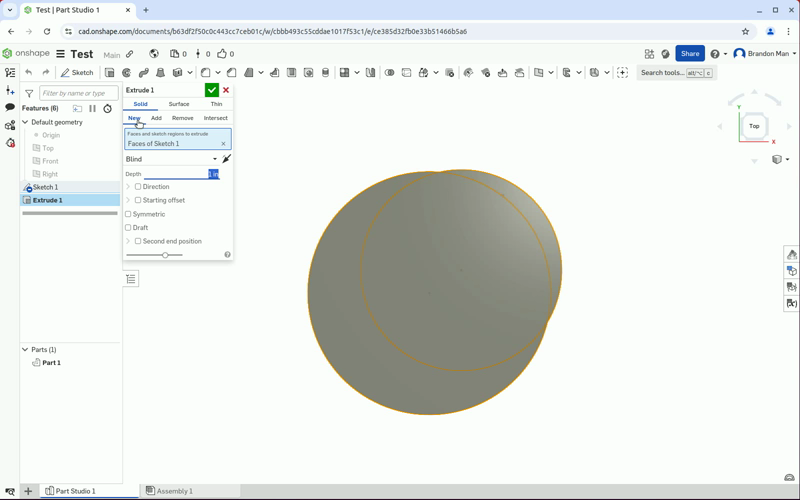
text(9.628)
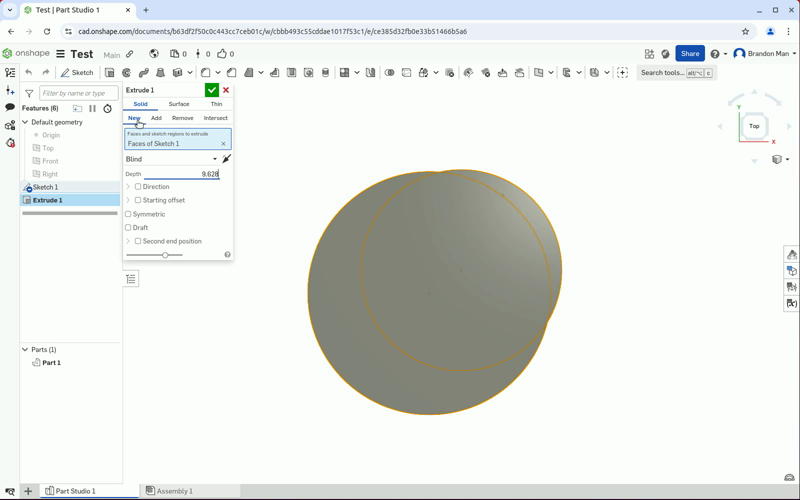
key(enter)
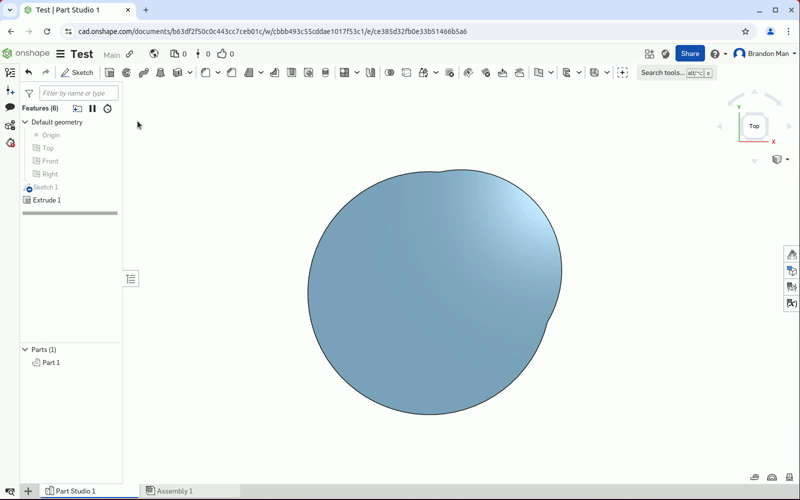
key(shift+h)
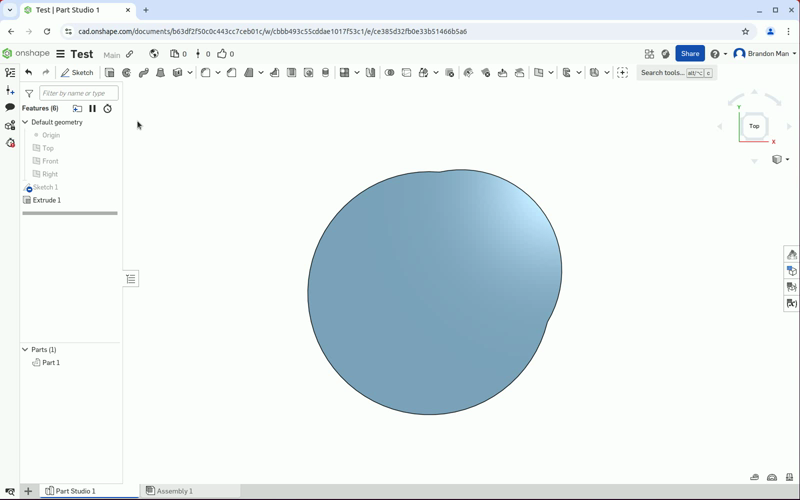
key(shift+h)
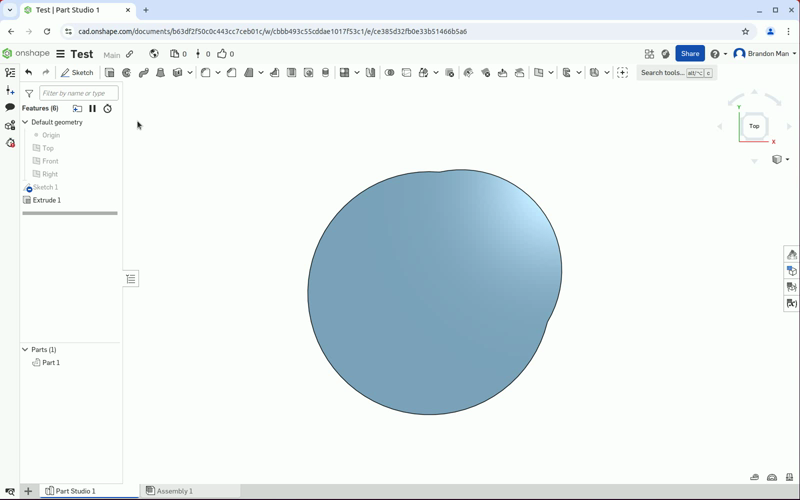
mouse_move(73, 189)
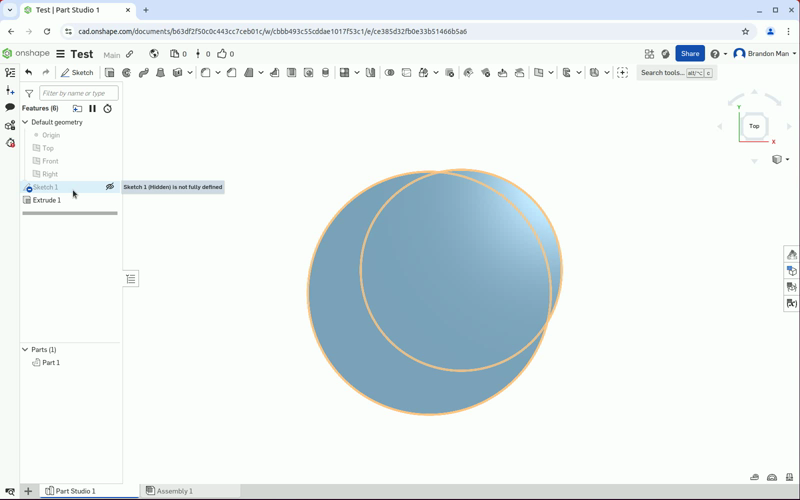
click(73, 189)
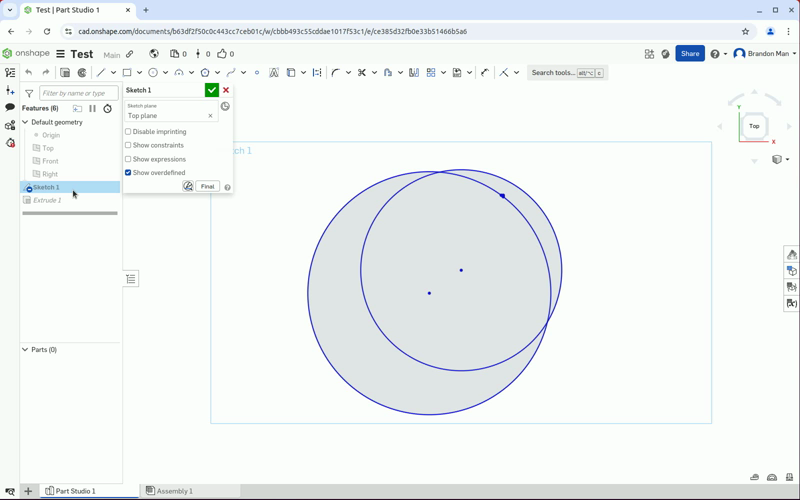
mouse_move(229, 92)
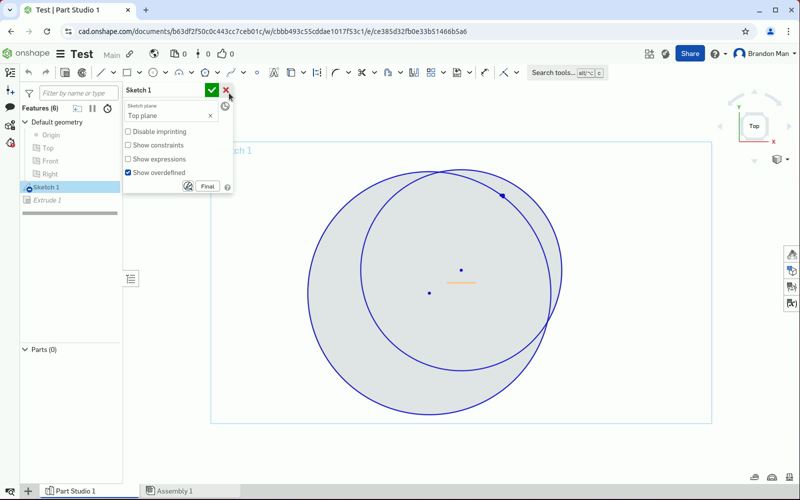
click(229, 92)
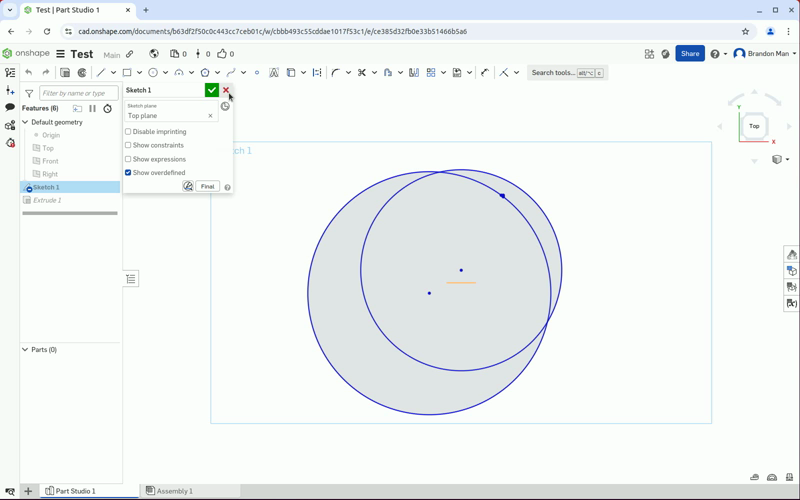
key(shift+s)
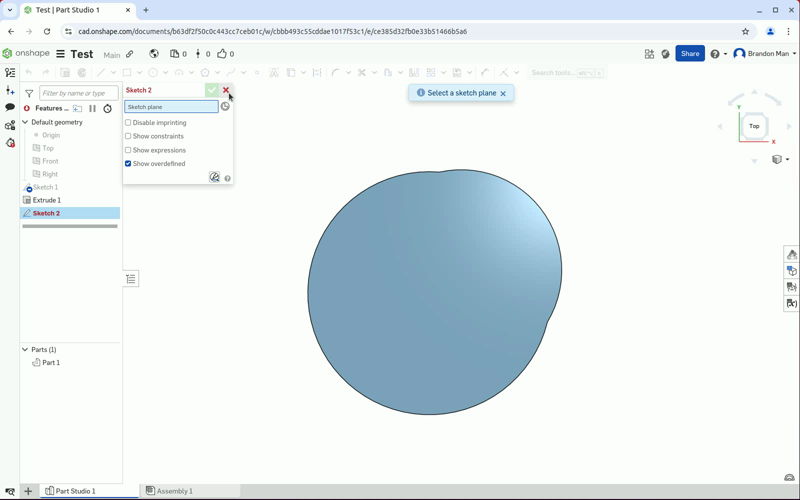
mouse_move(73, 150)
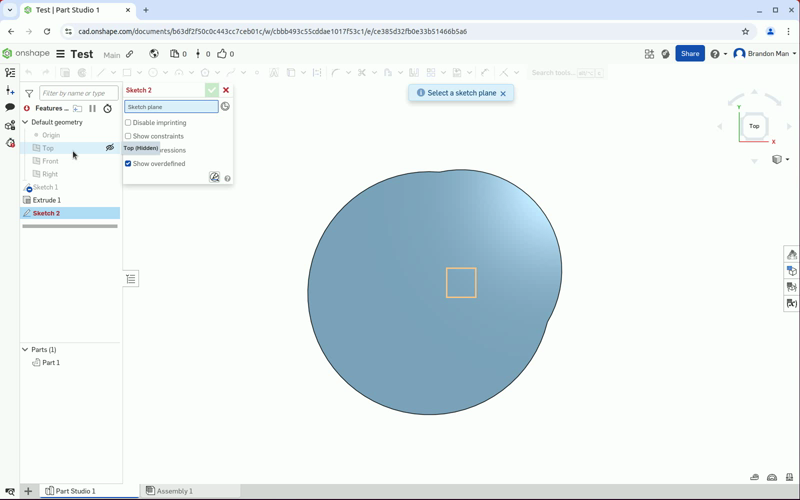
click(73, 150)
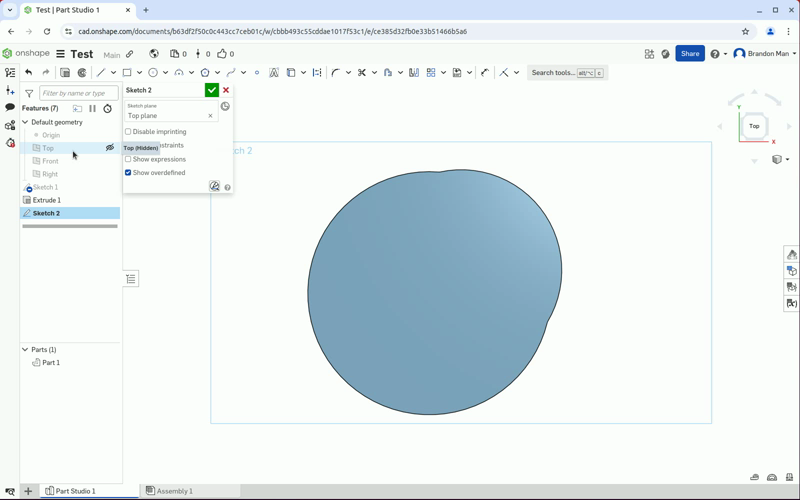
mouse_move(73, 352)
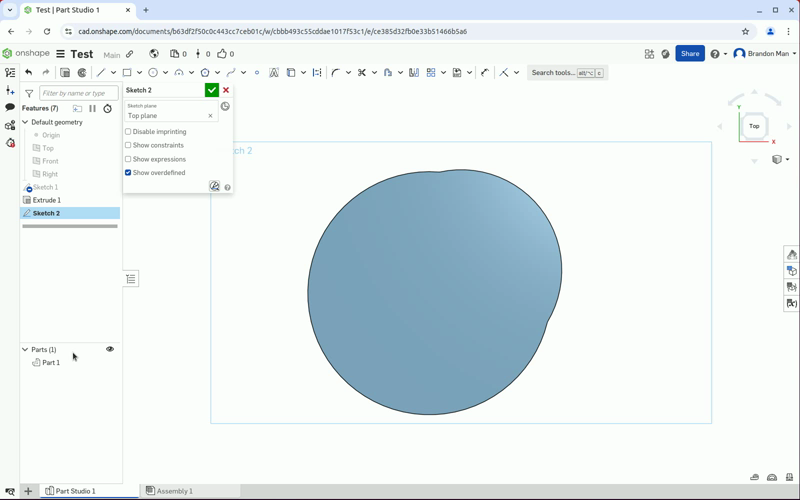
key(y)
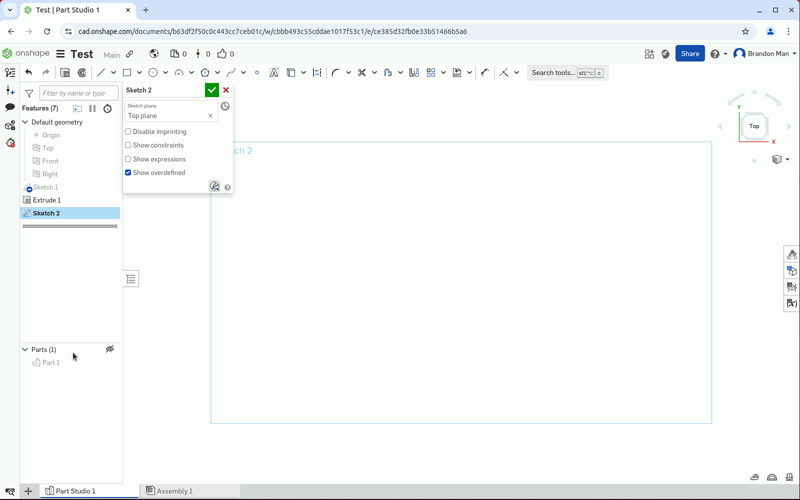
key(l)
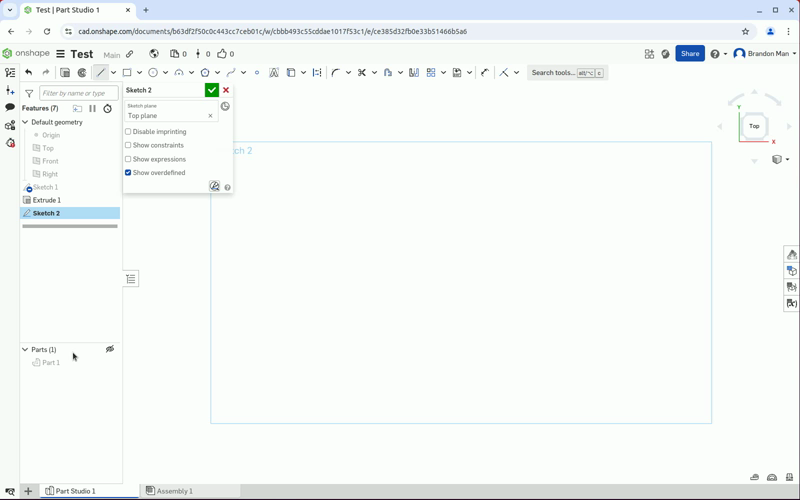
key_down(shift)
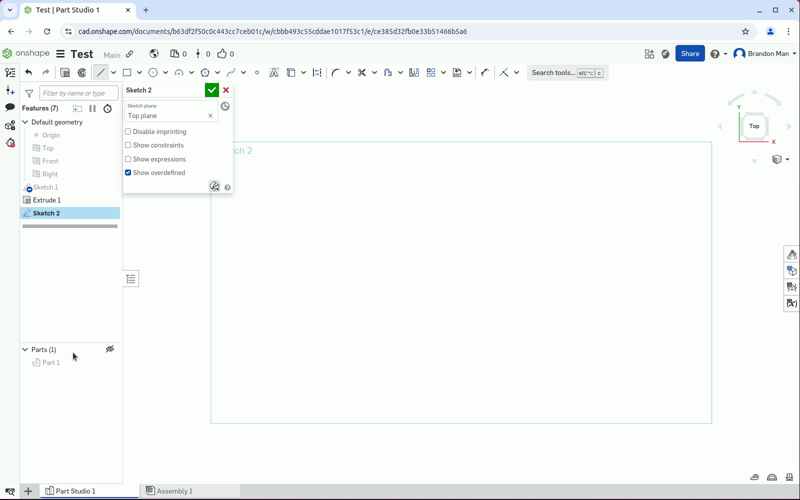
mouse_move(423, 234)
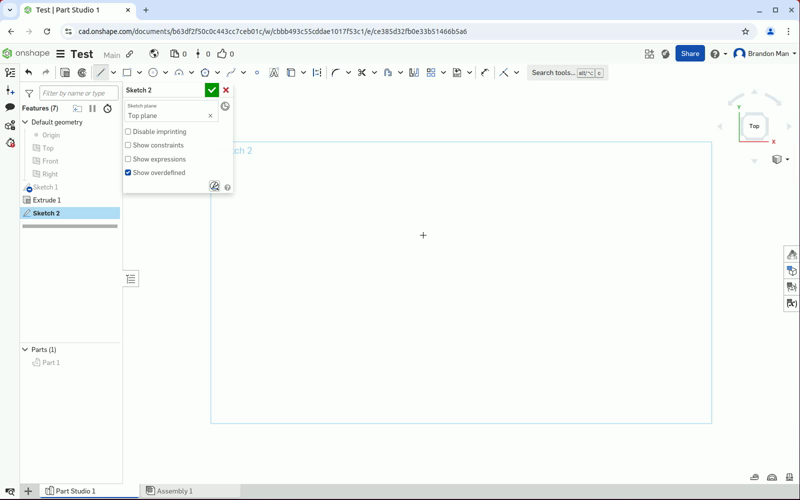
click(423, 234)
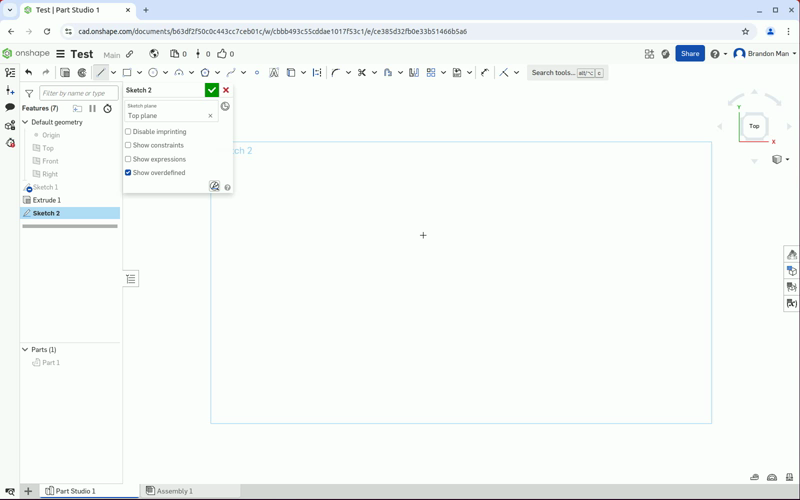
key_up(shift)
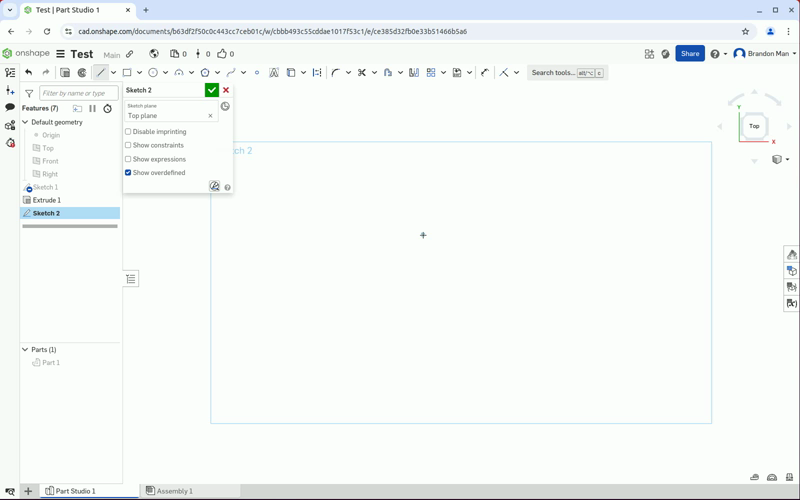
key_down(shift)
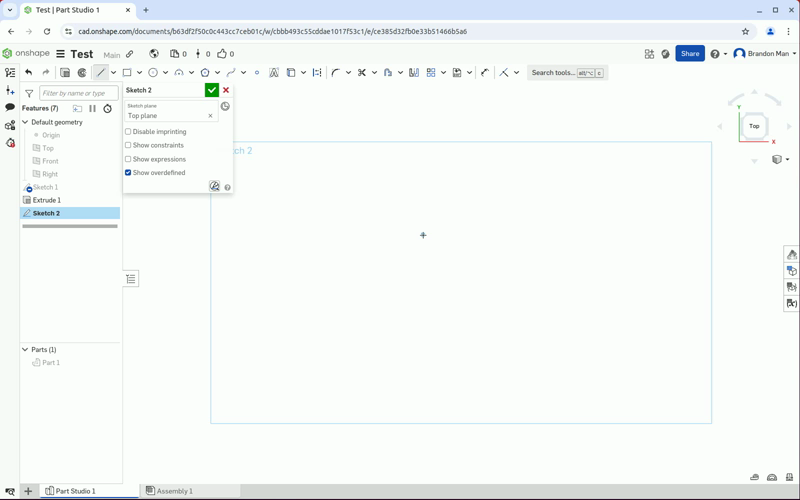
mouse_move(453, 234)
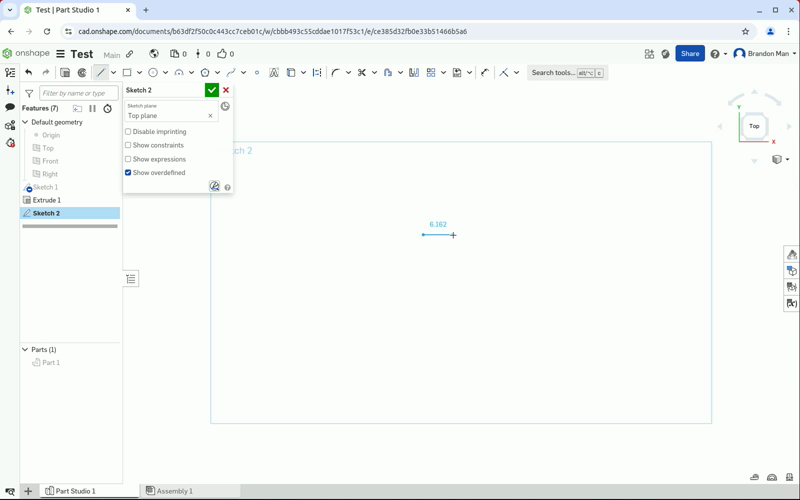
mouse_move(439, 284)
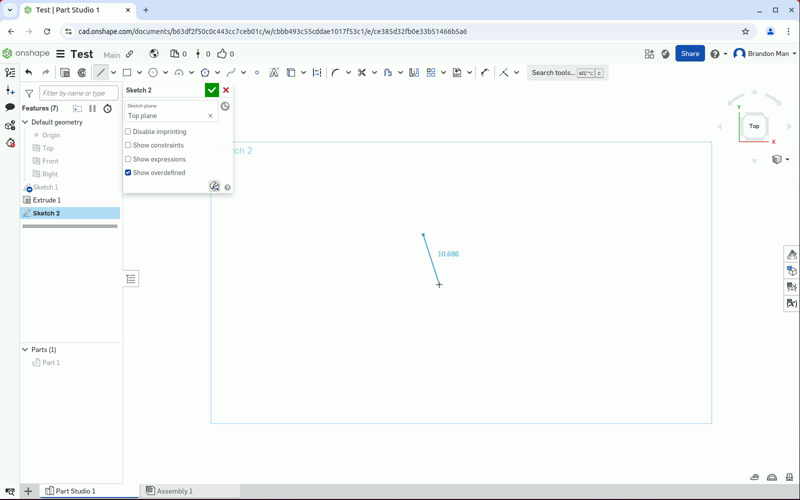
click(439, 284)
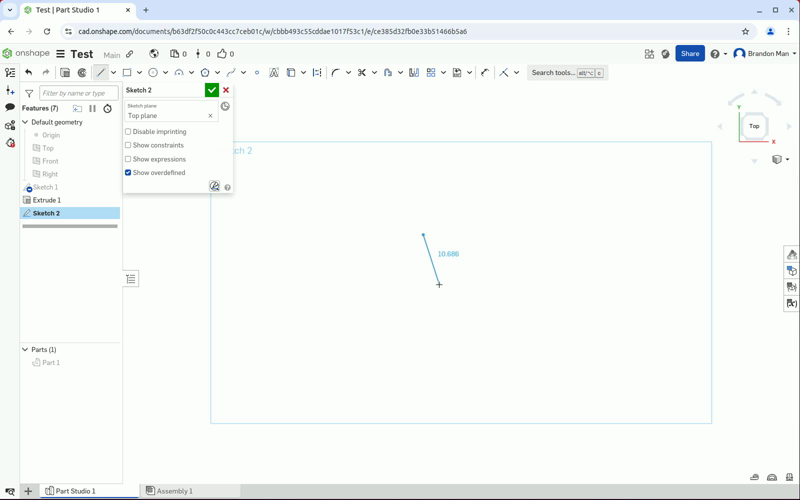
key_up(shift)
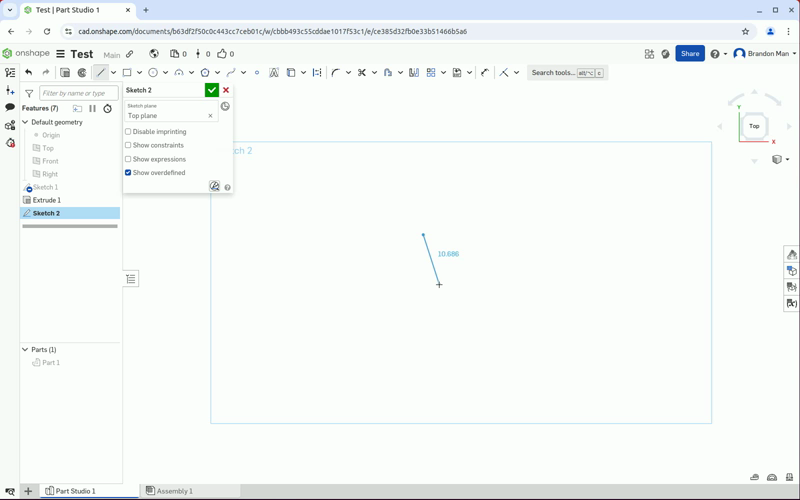
key_down(shift)
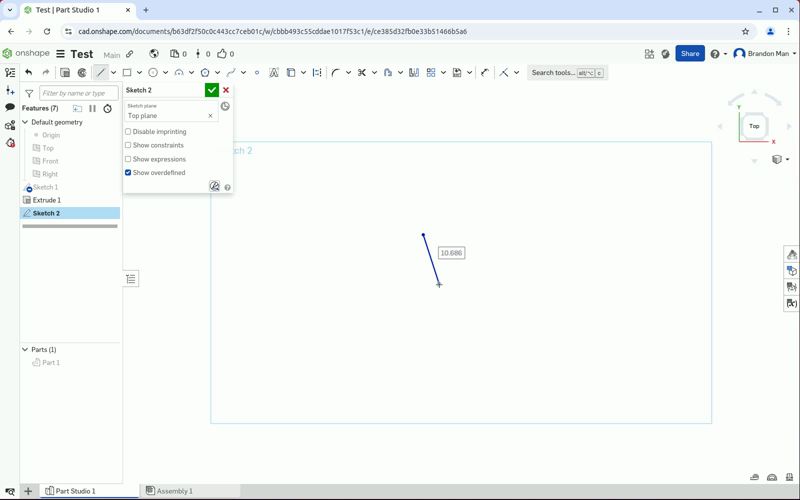
mouse_move(498, 234)
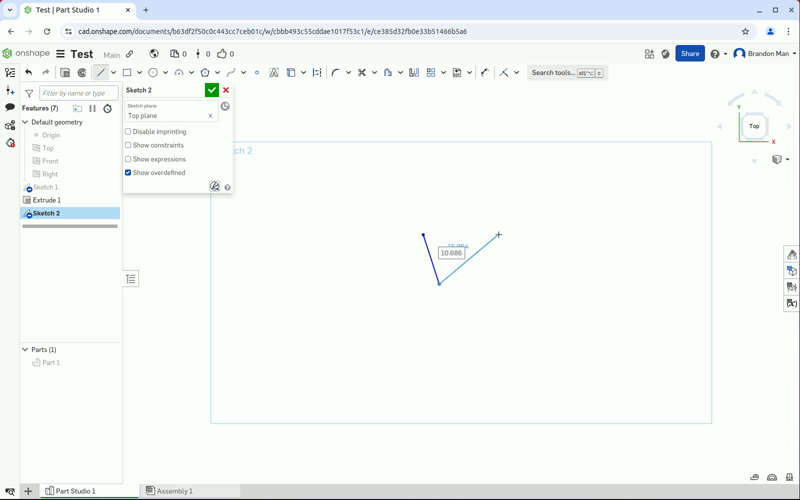
click(498, 234)
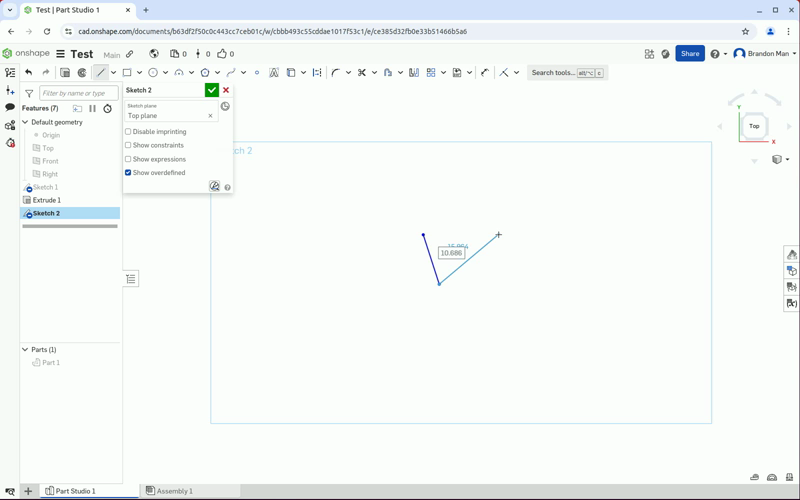
key_up(shift)
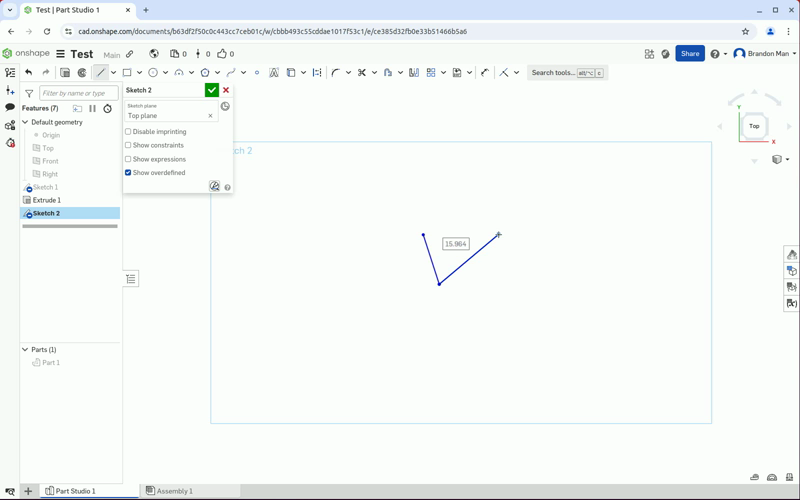
key_down(shift)
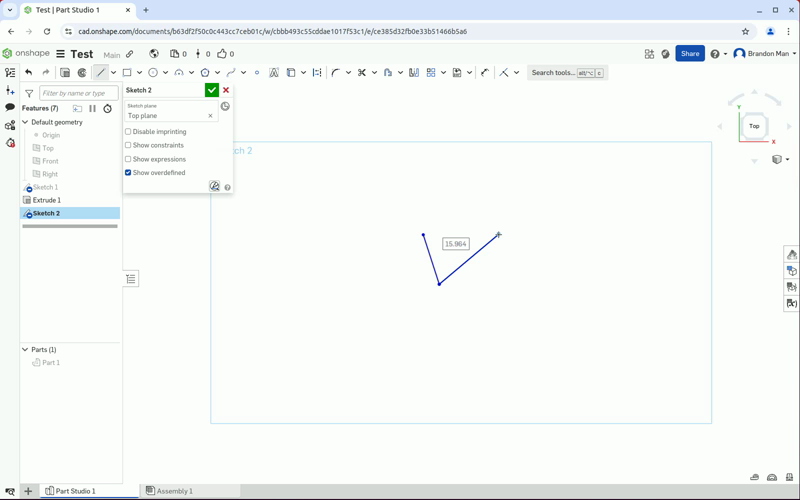
mouse_move(423, 234)
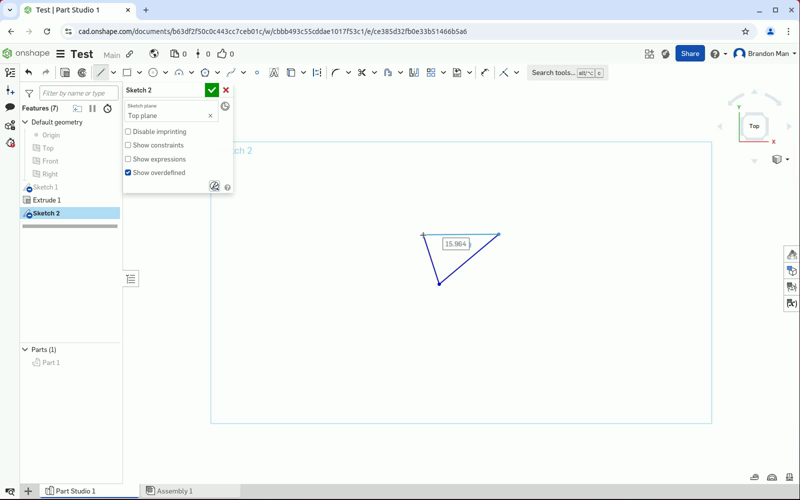
key_up(shift)
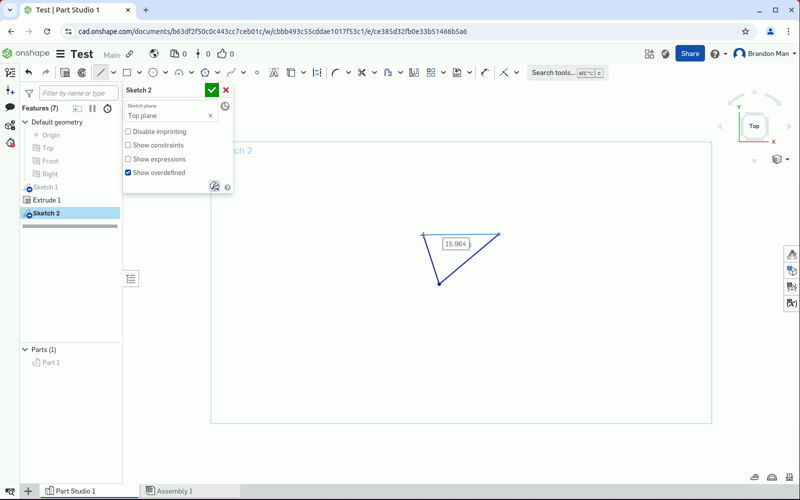
click(423, 234)
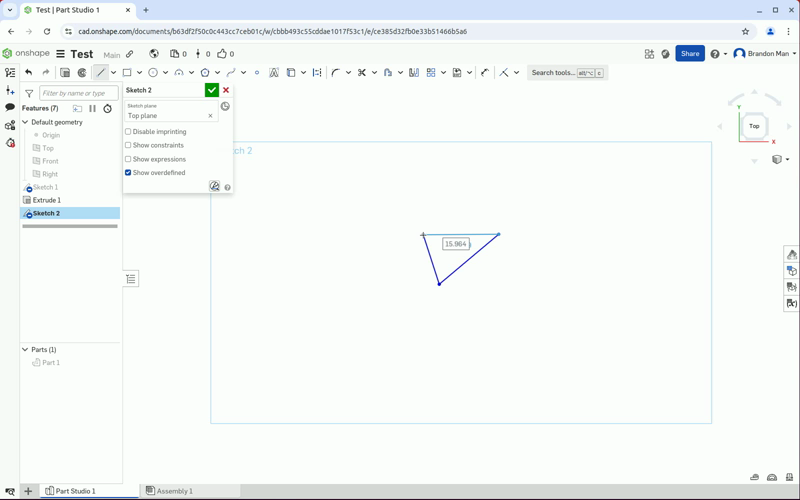
key(esc)
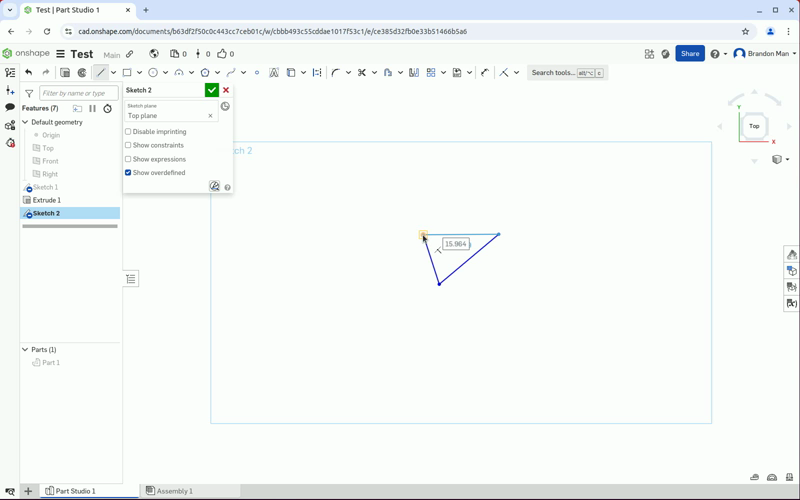
mouse_move(455, 239)
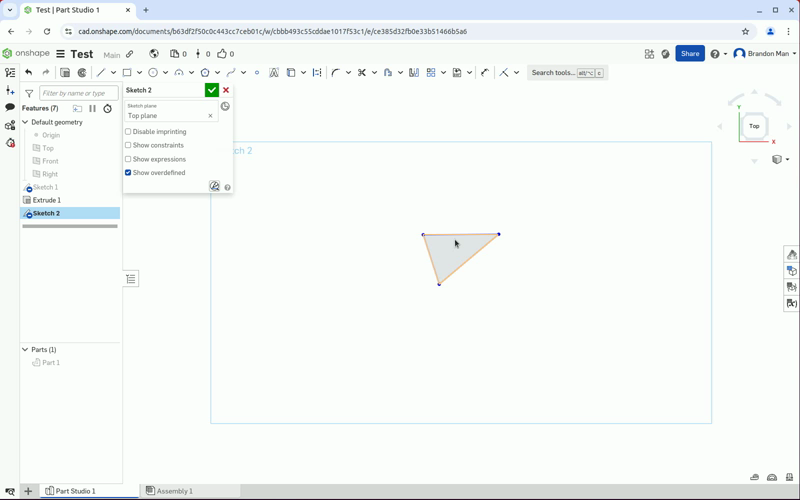
click(455, 239)
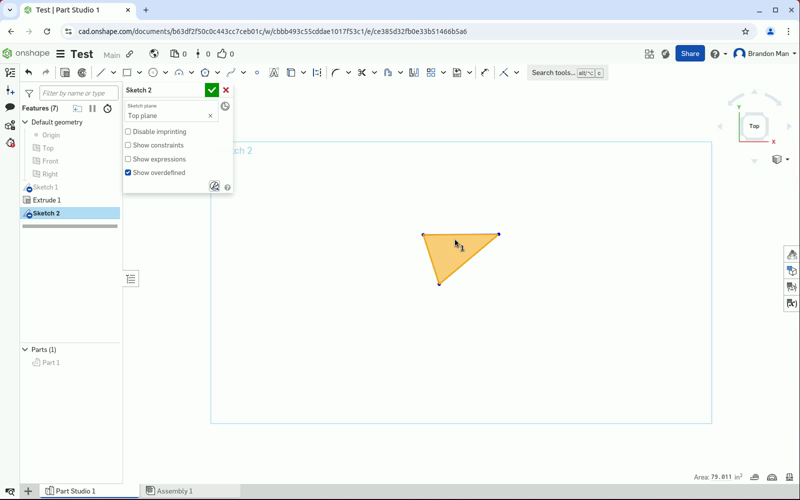
mouse_move(73, 352)
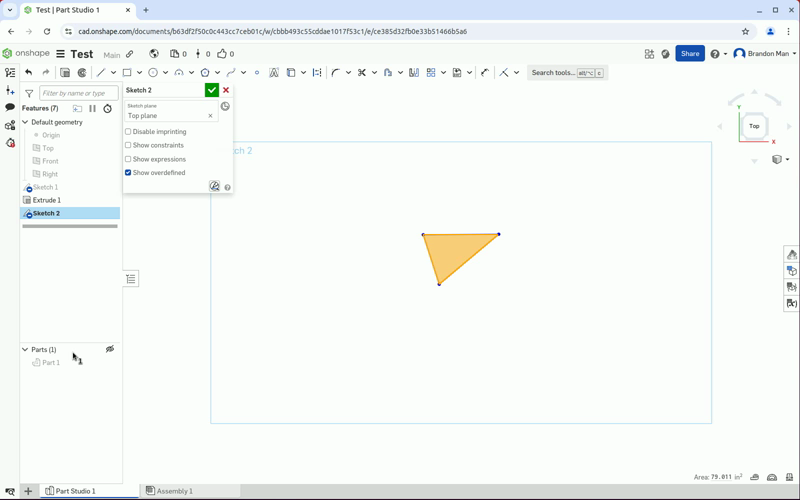
key(shift+y)
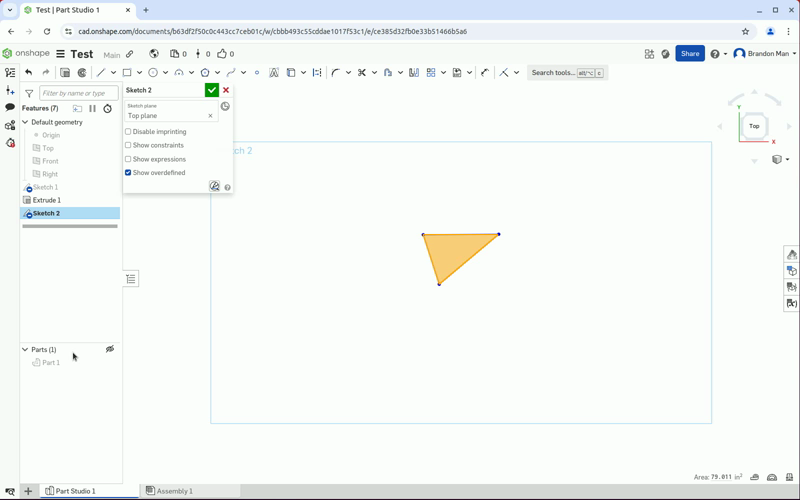
key(shift+e)
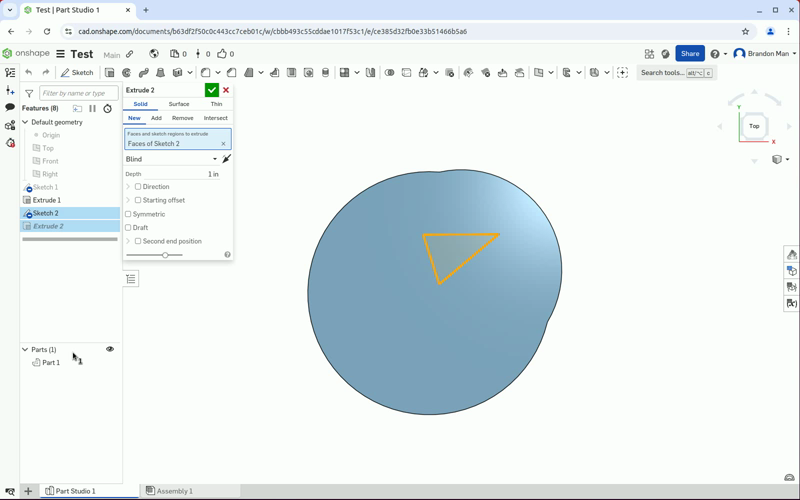
mouse_move(143, 106)
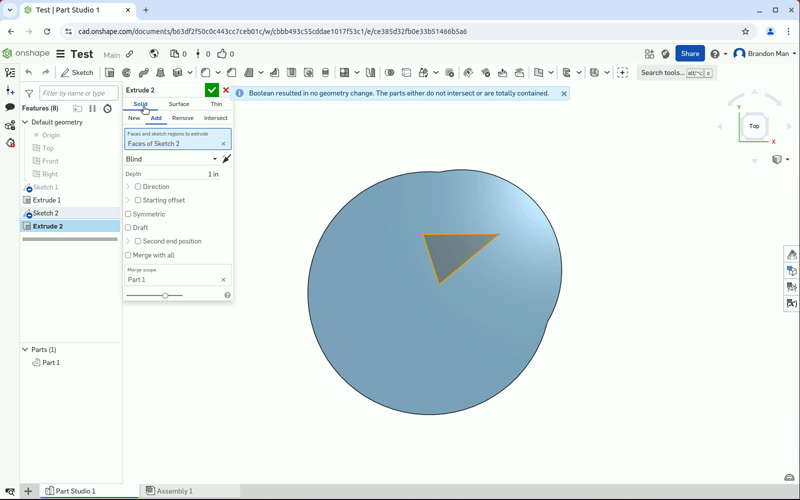
click(143, 106)
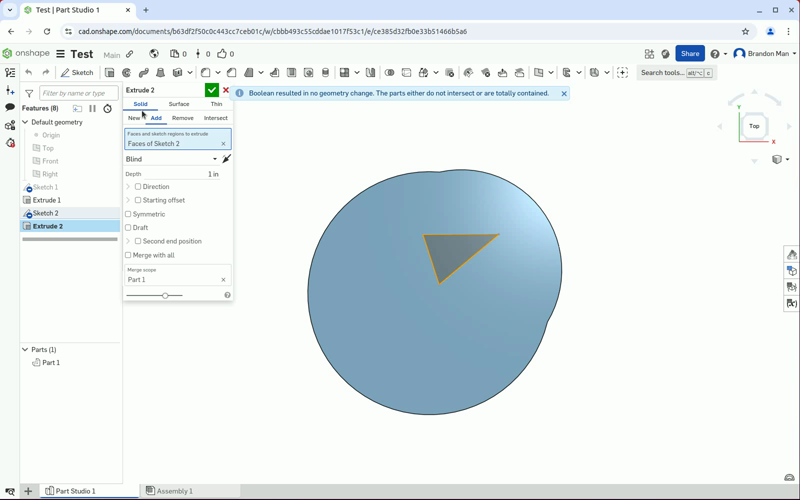
mouse_move(137, 120)
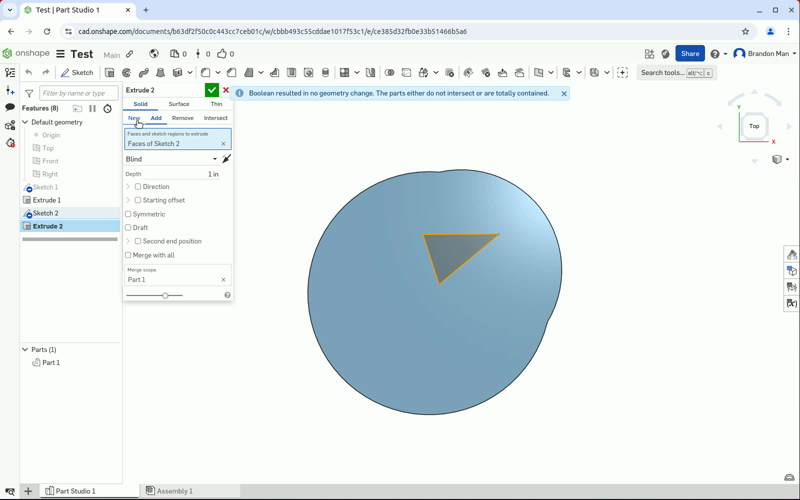
click(137, 120)
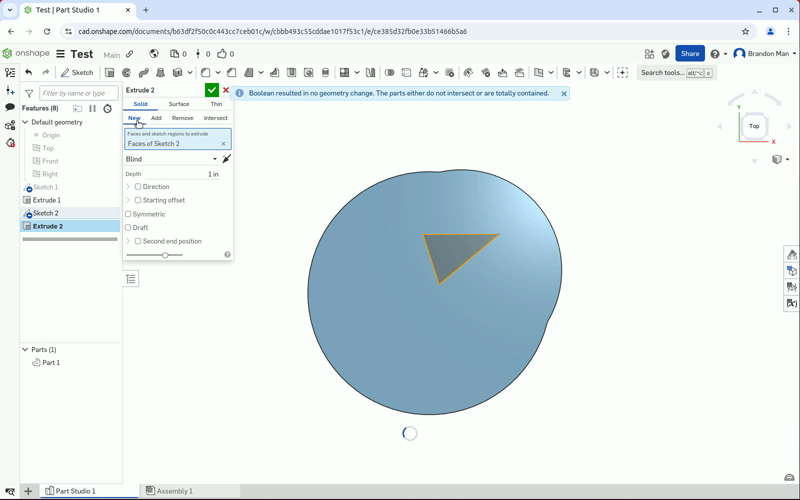
key(tab, 4)
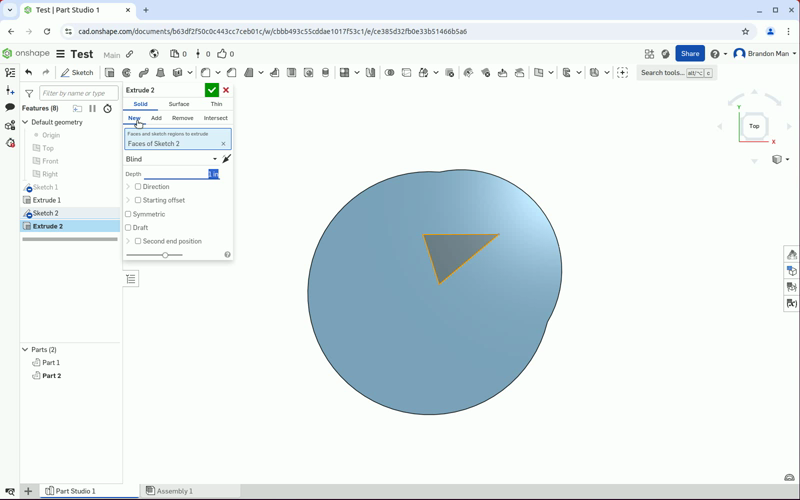
text(9.628)
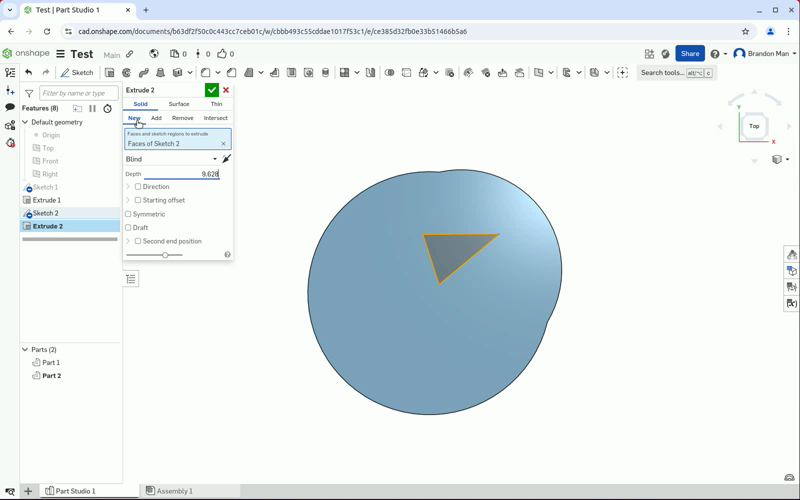
key(enter)
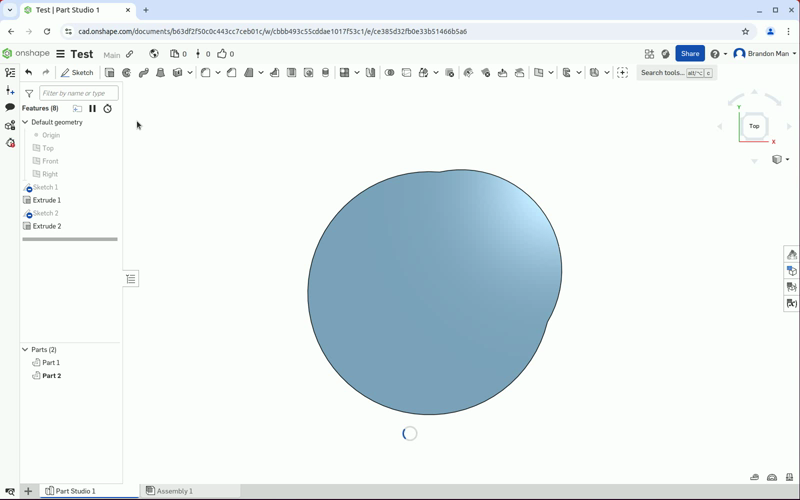
key(shift+h)
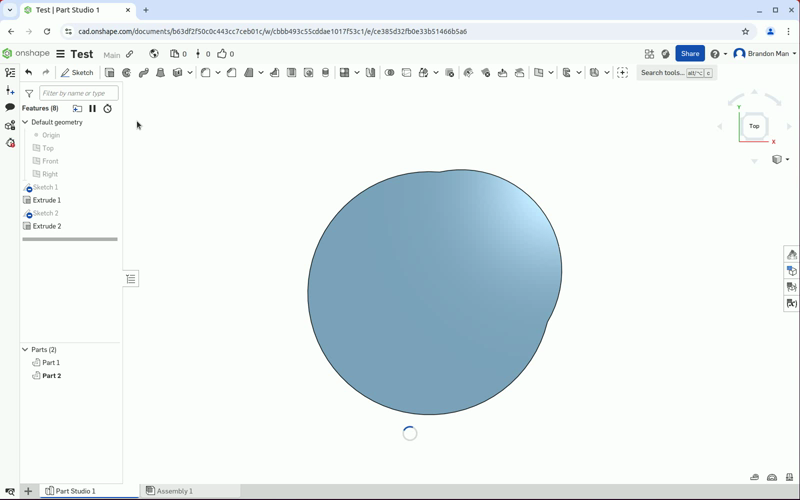
key(shift+h)
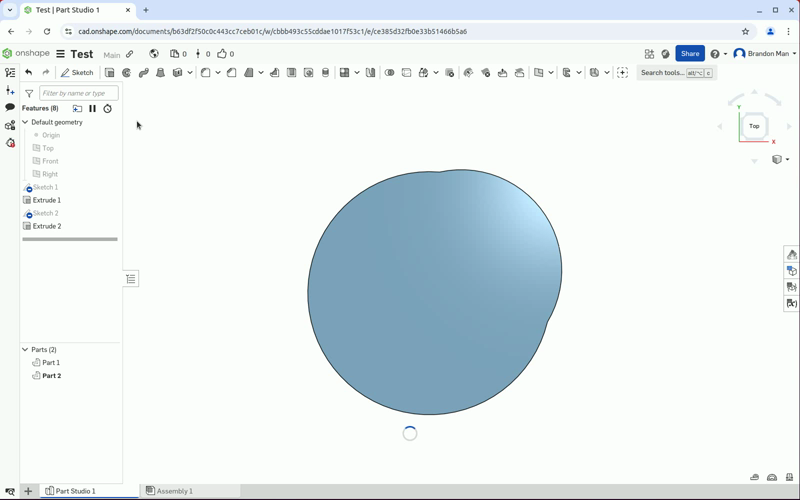
key(shift+7)
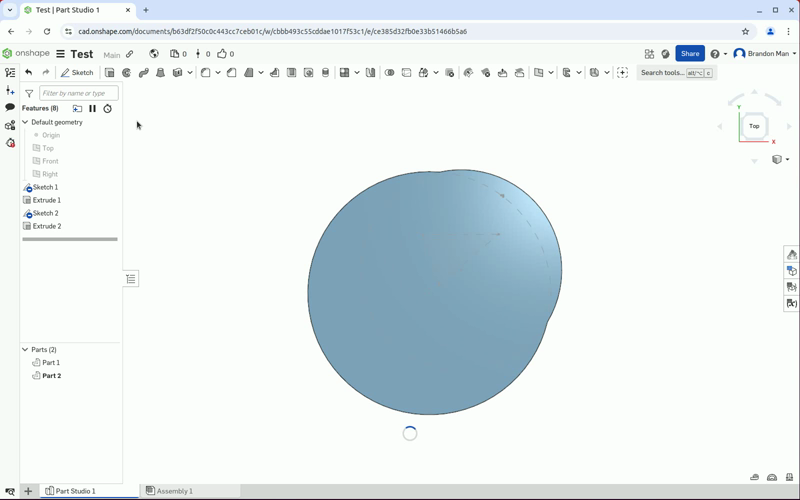
key(up, 3)
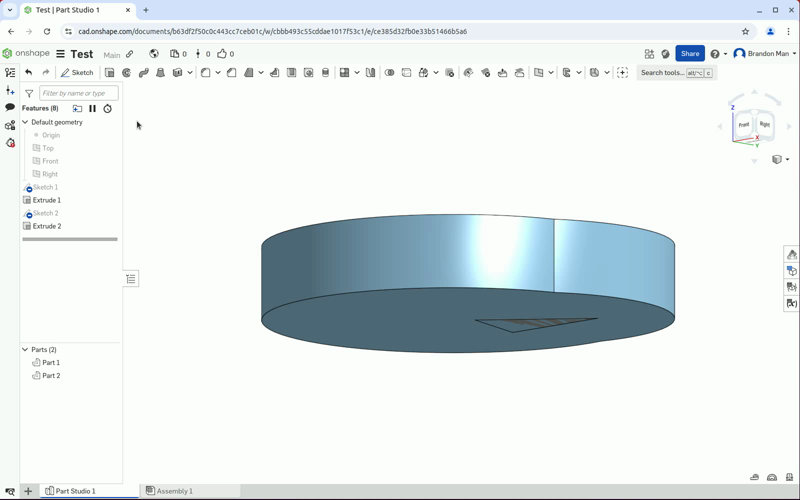
key(left, 3)
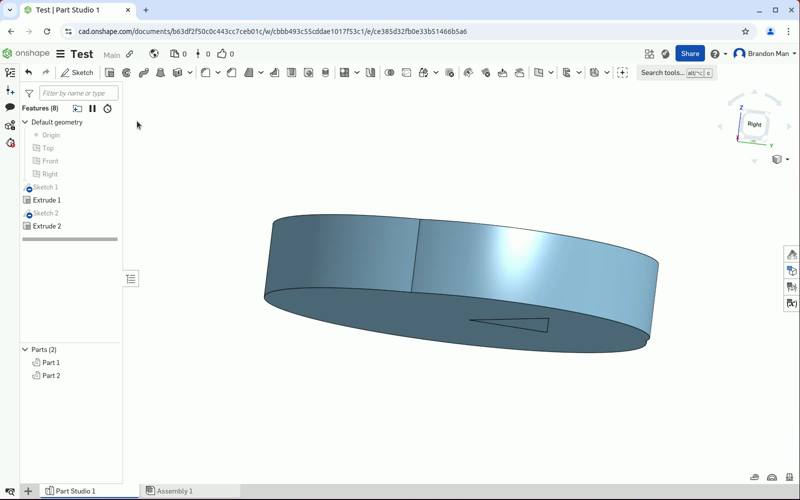
key(right, 3)
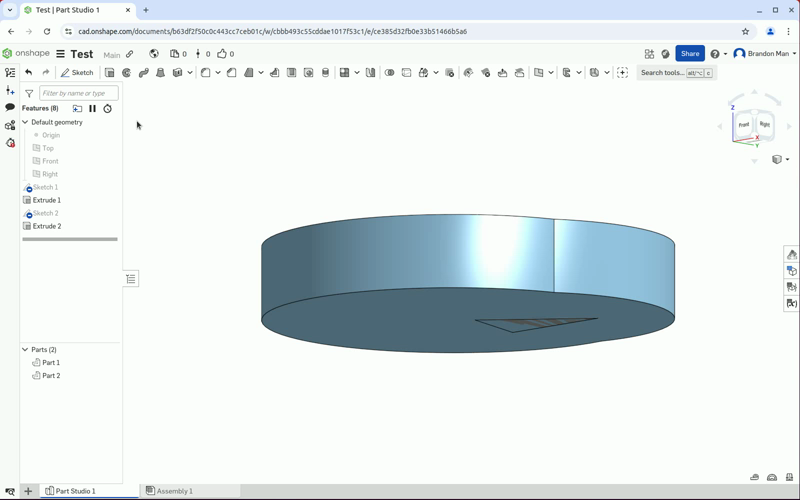
key(down, 3)
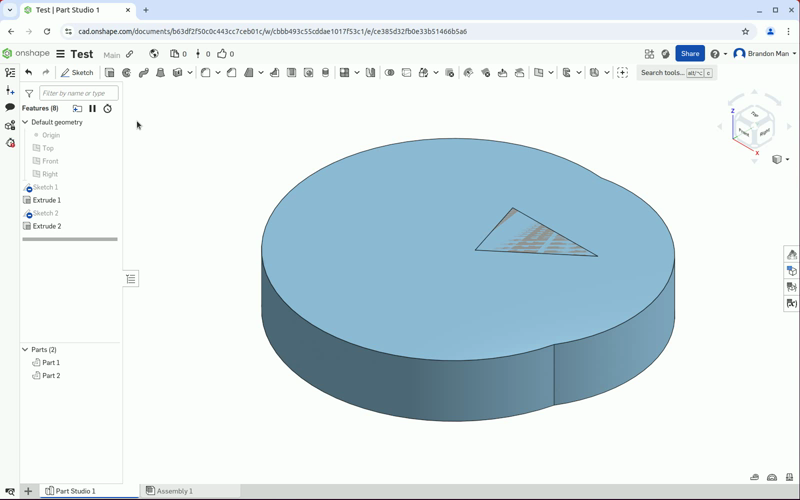
mouse_move(73, 189)
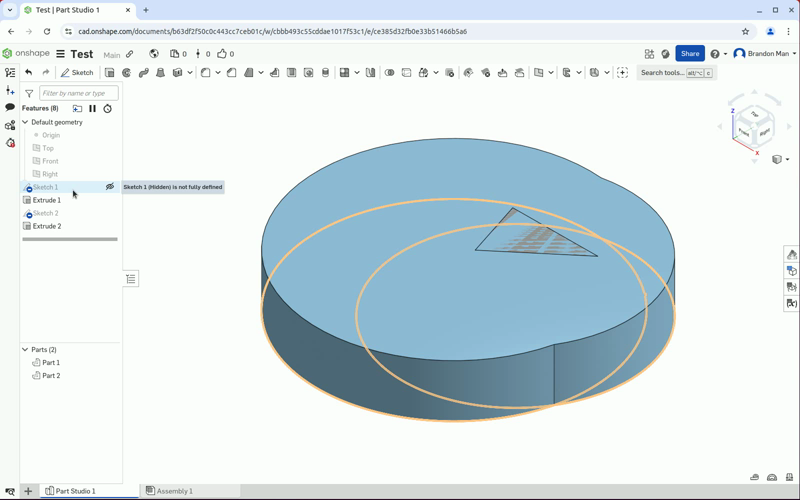
click(73, 189)